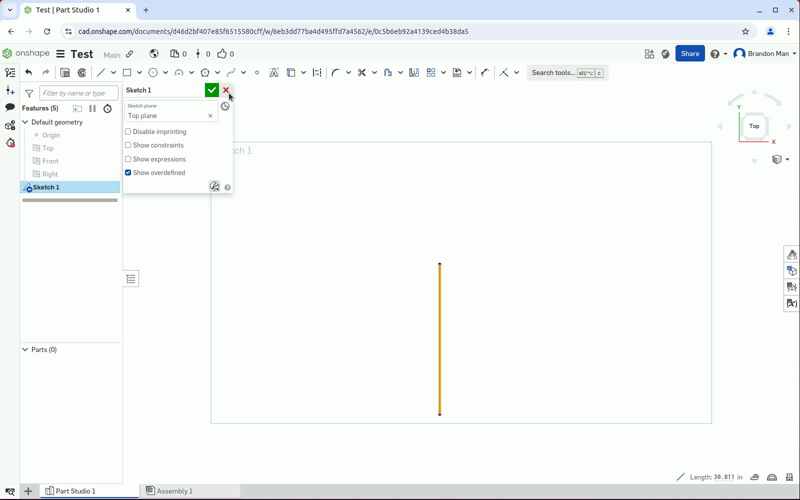
key(shift+h)
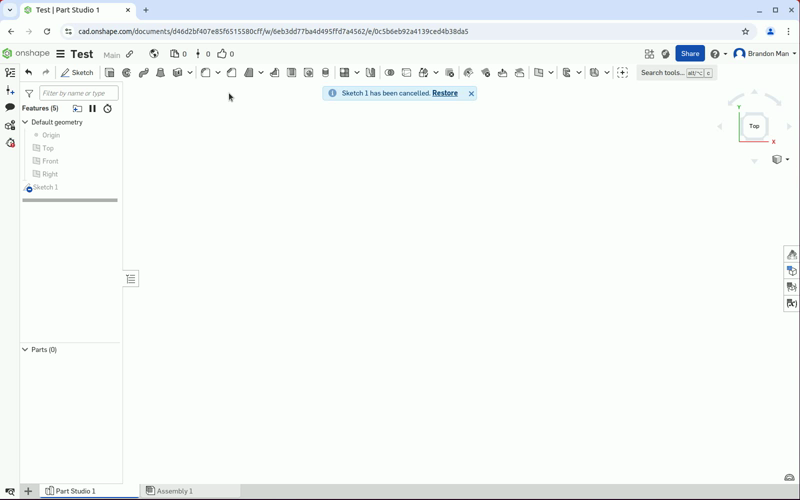
mouse_move(73, 352)
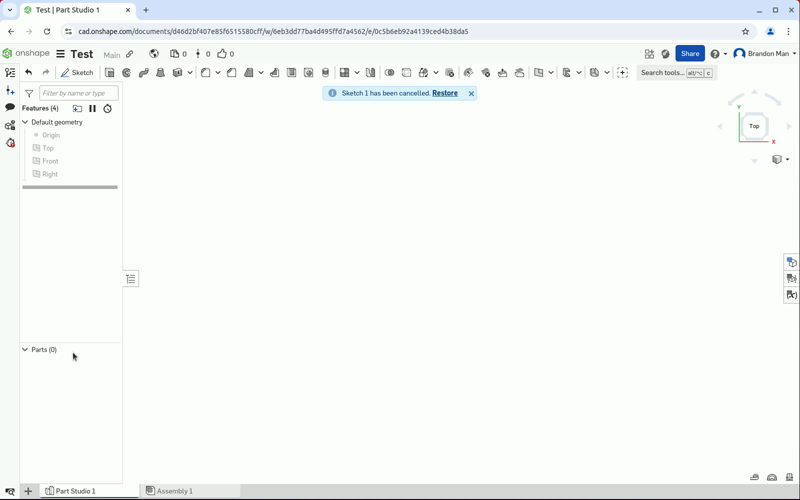
key(y)
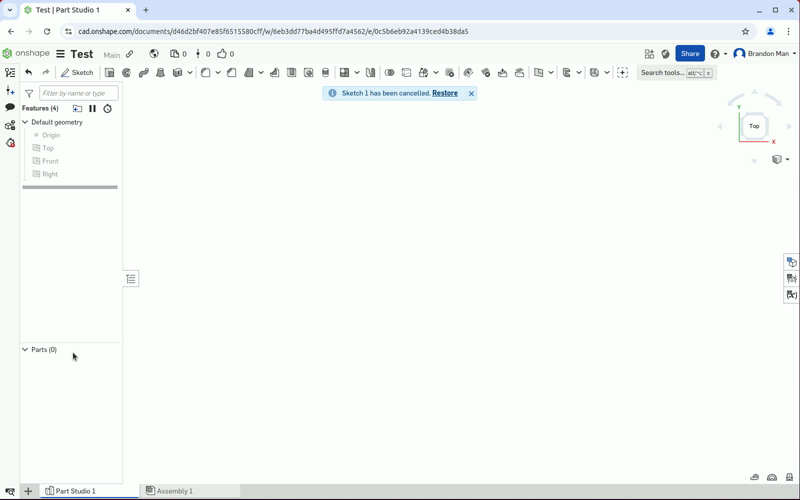
key(shift+p)
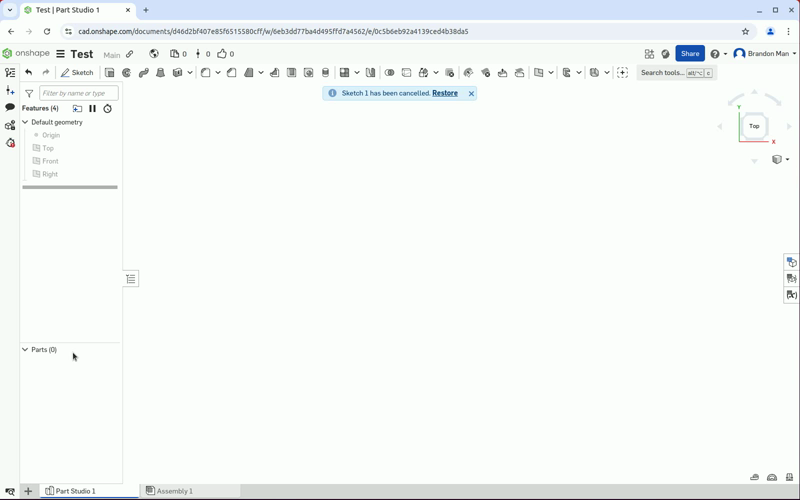
key(space)
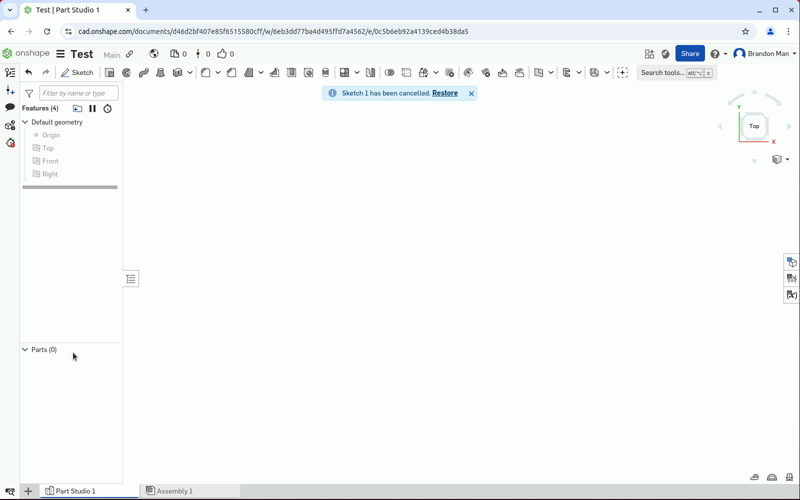
key_down(shift)
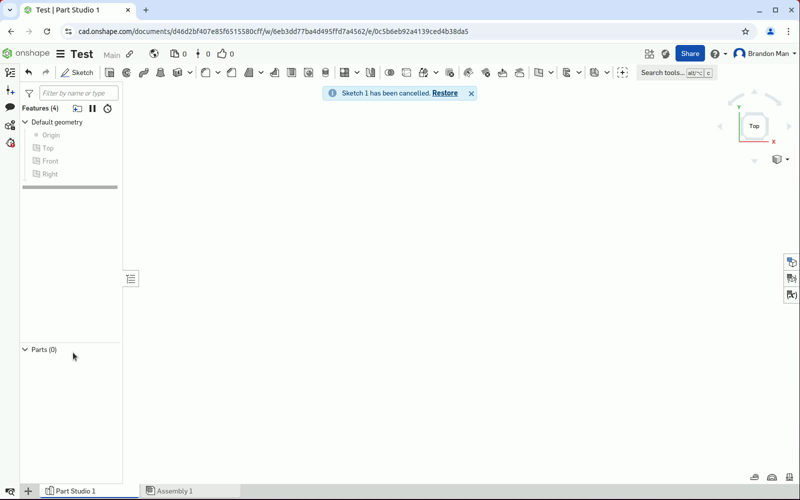
key(up)
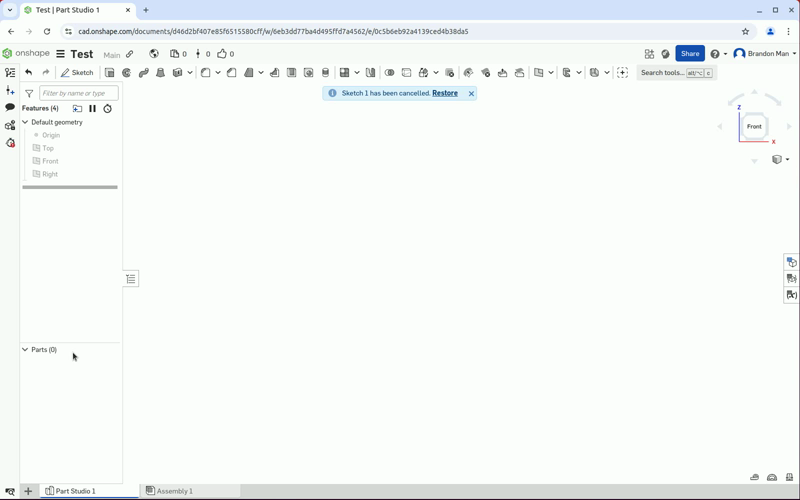
key_up(shift)
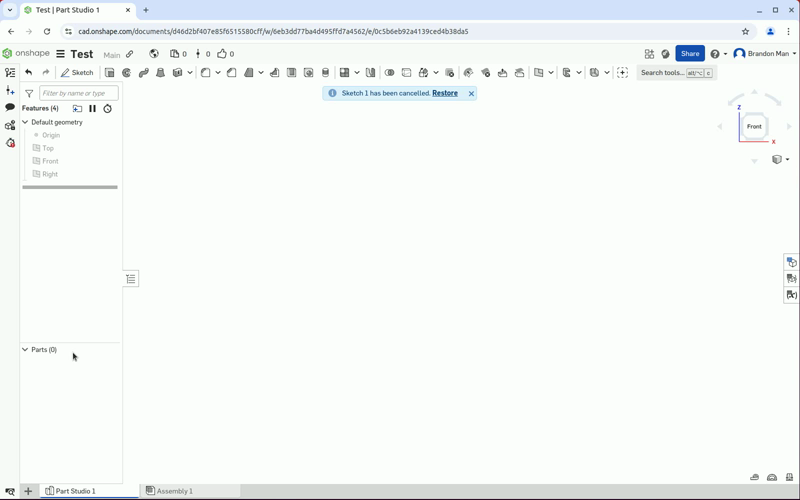
mouse_move(73, 352)
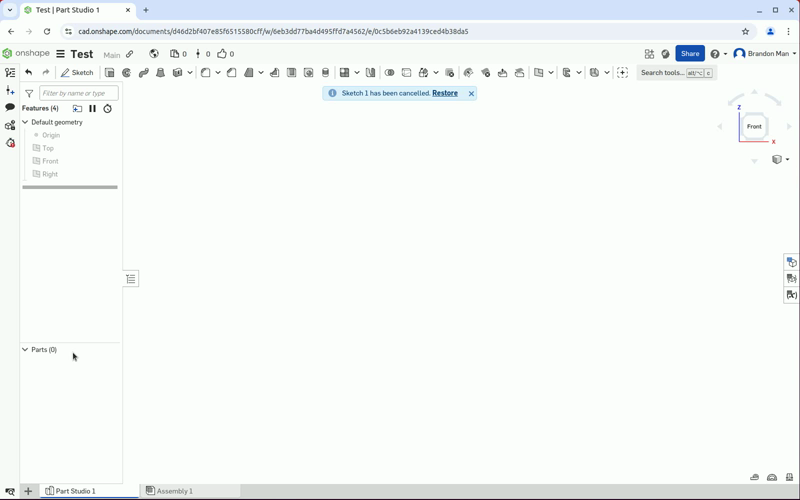
key(shift+y)
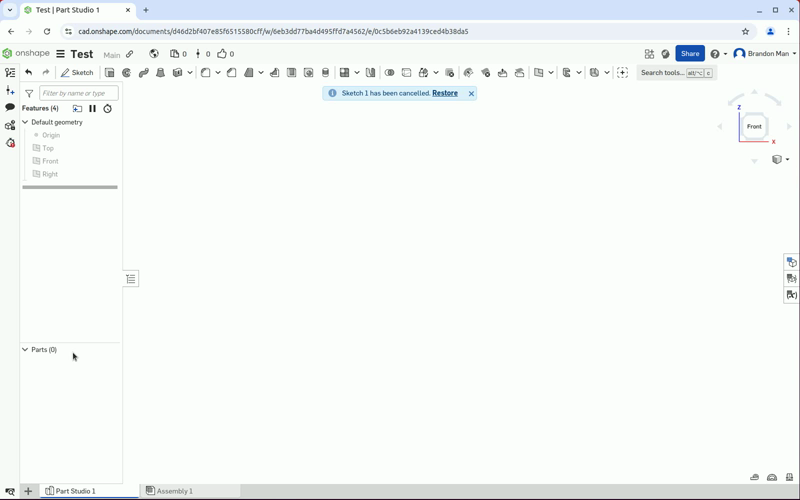
key(shift+s)
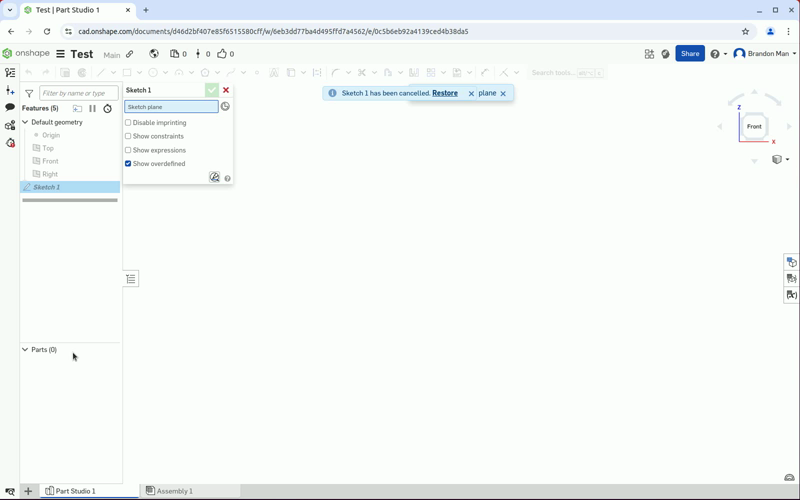
mouse_move(73, 163)
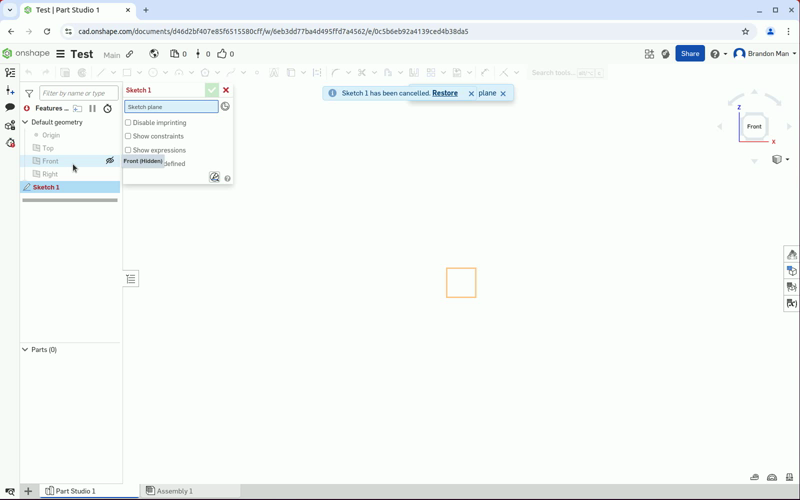
click(73, 163)
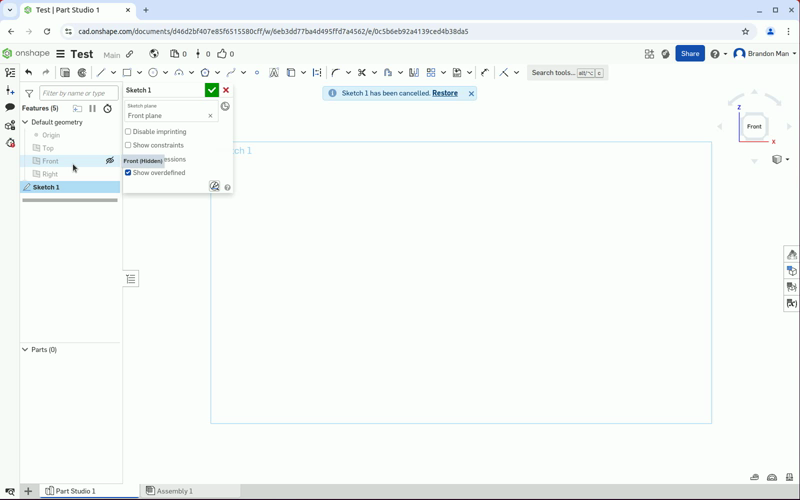
mouse_move(73, 352)
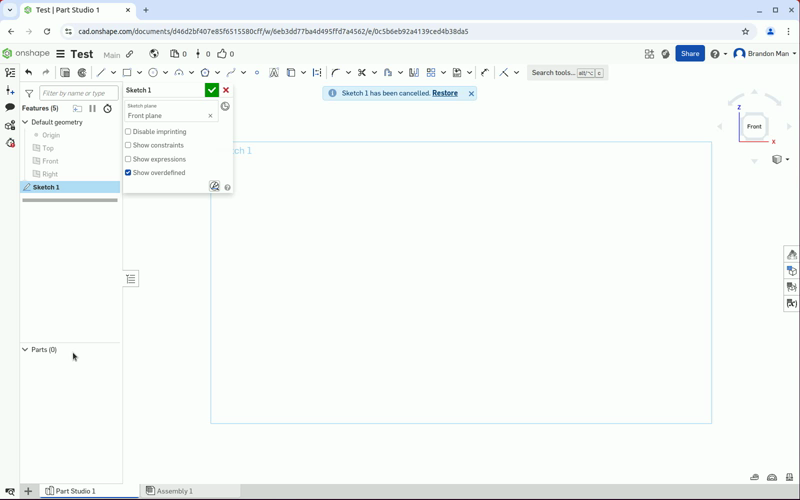
key(y)
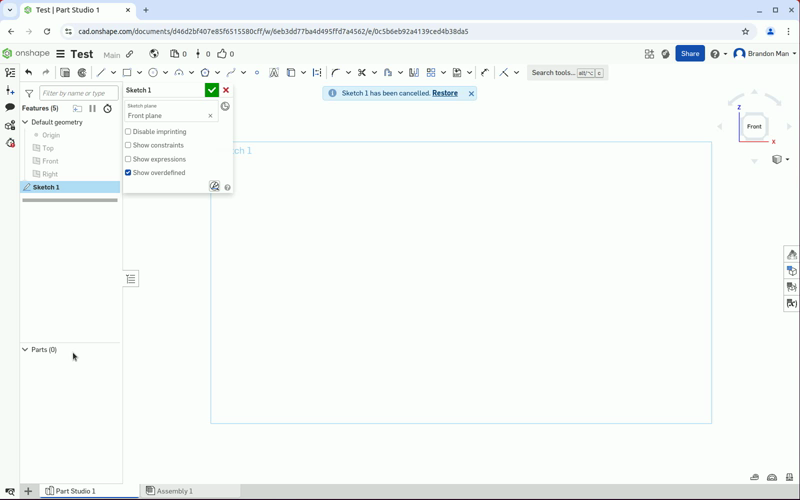
key(a)
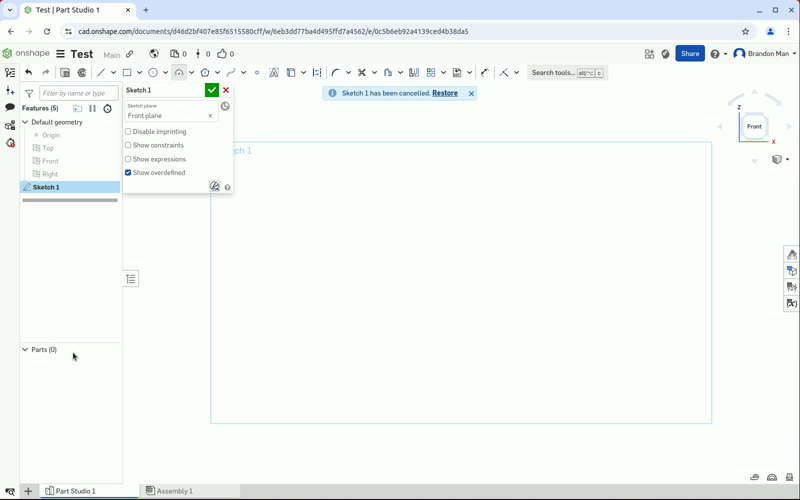
key_down(shift)
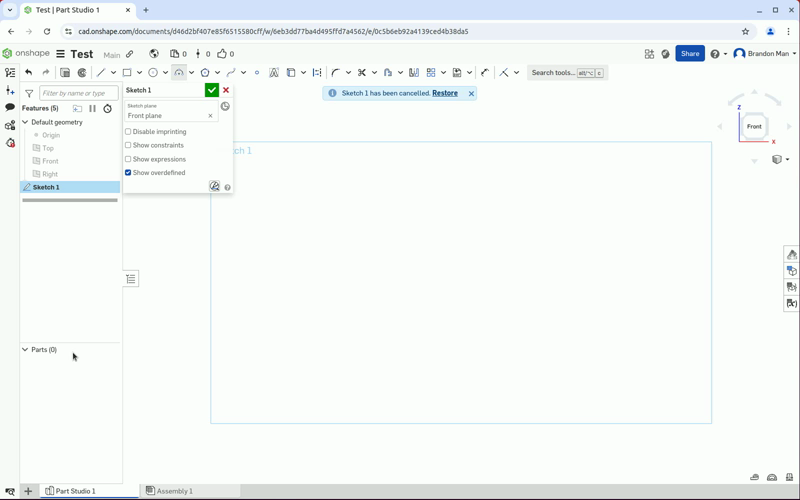
mouse_move(425, 292)
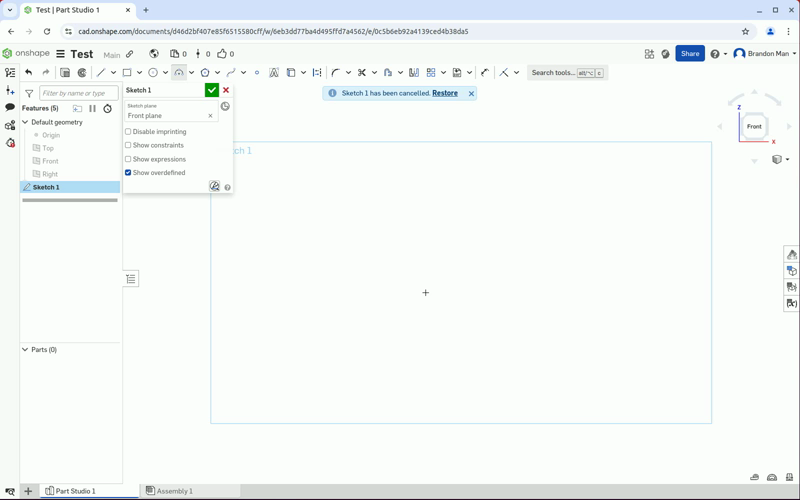
click(425, 292)
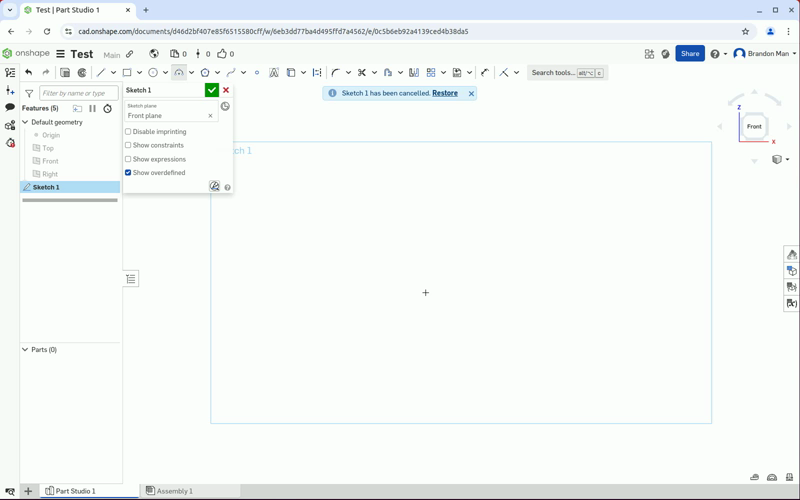
key_up(shift)
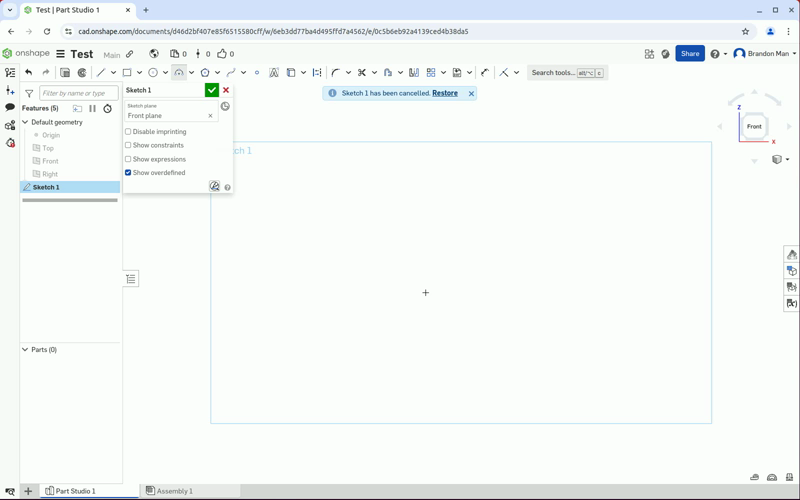
key_down(shift)
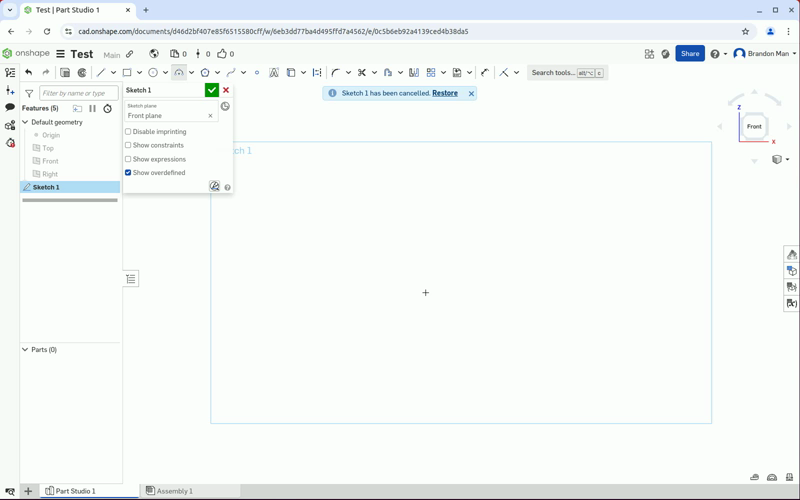
mouse_move(495, 292)
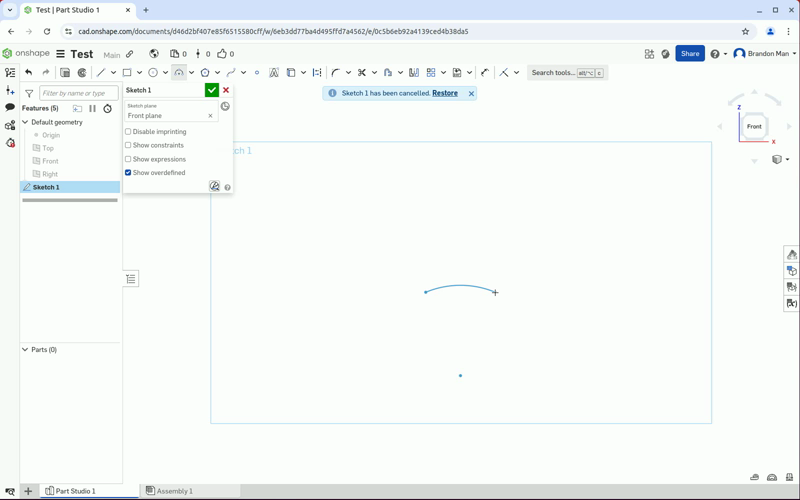
click(495, 292)
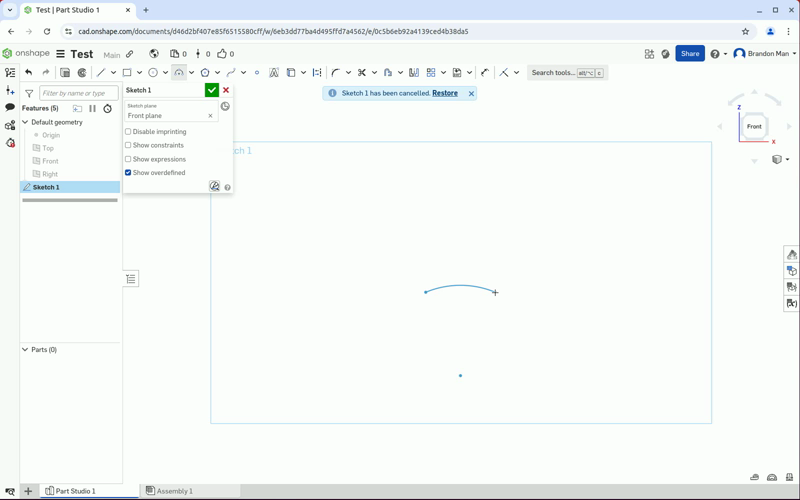
mouse_move(460, 297)
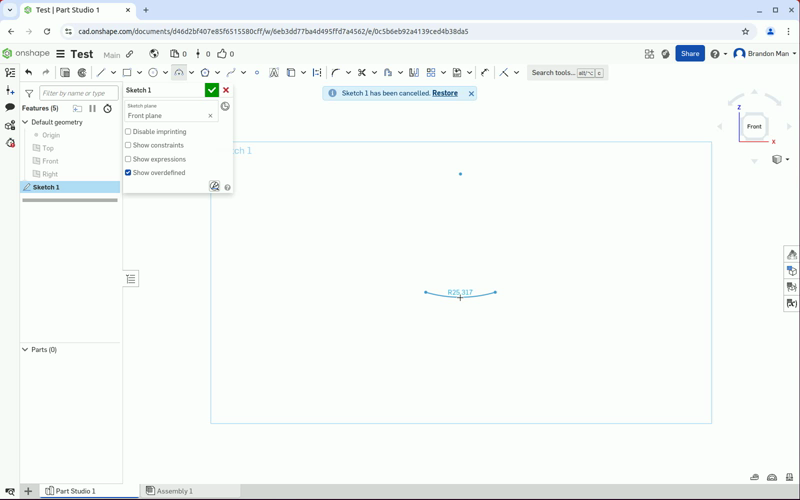
click(460, 297)
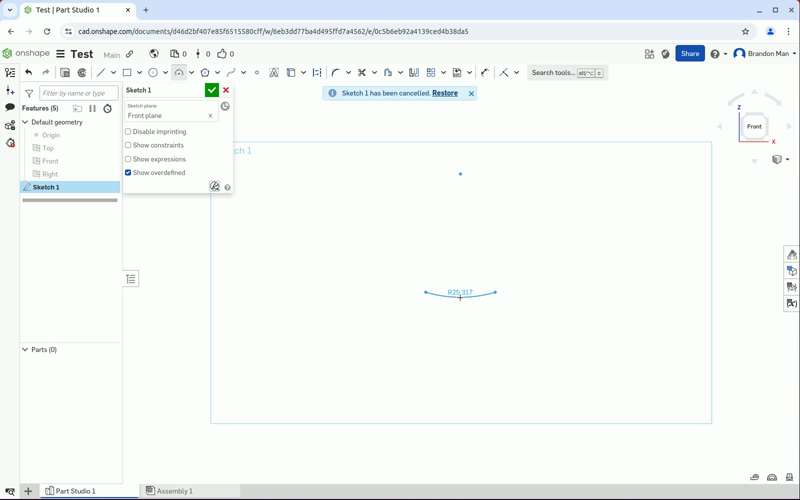
key_up(shift)
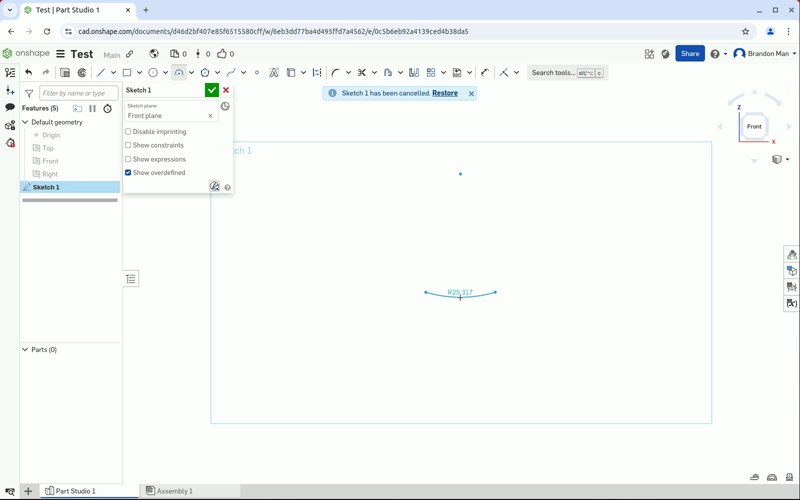
key(esc)
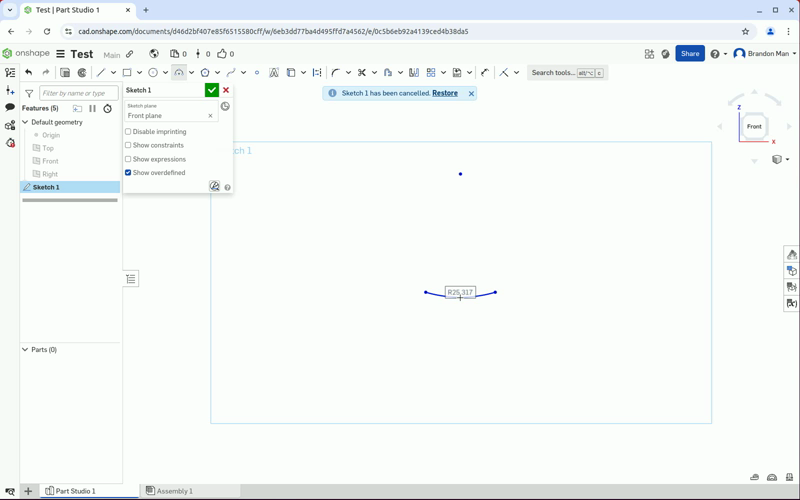
key(l)
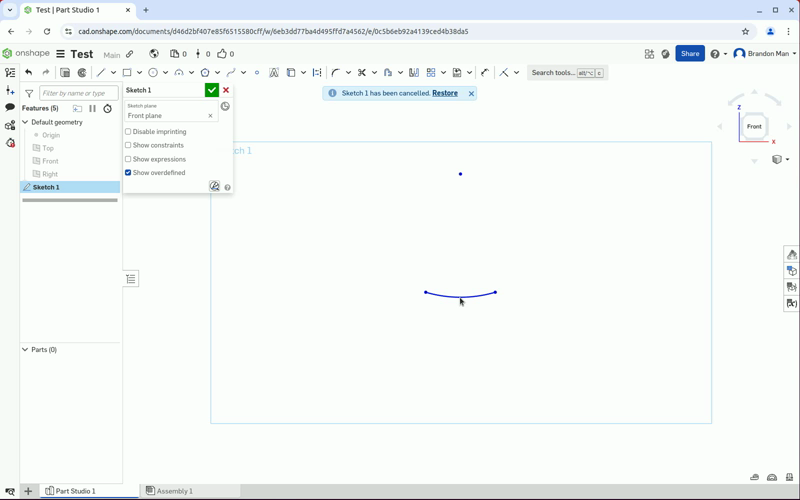
mouse_move(495, 292)
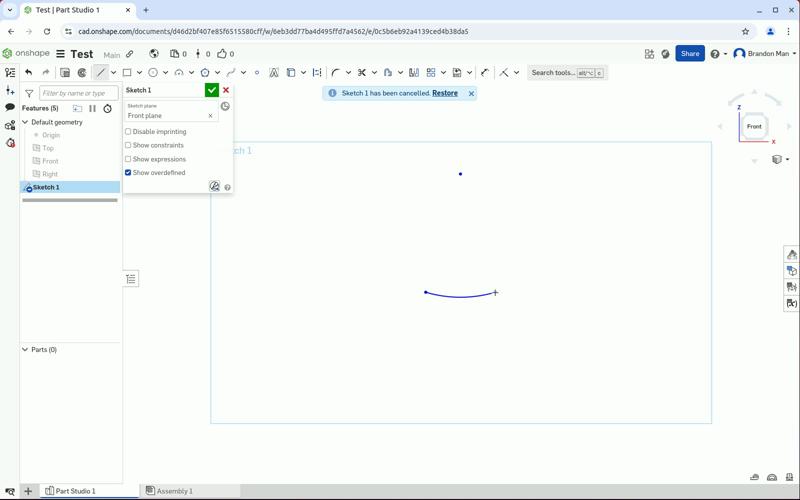
click(495, 292)
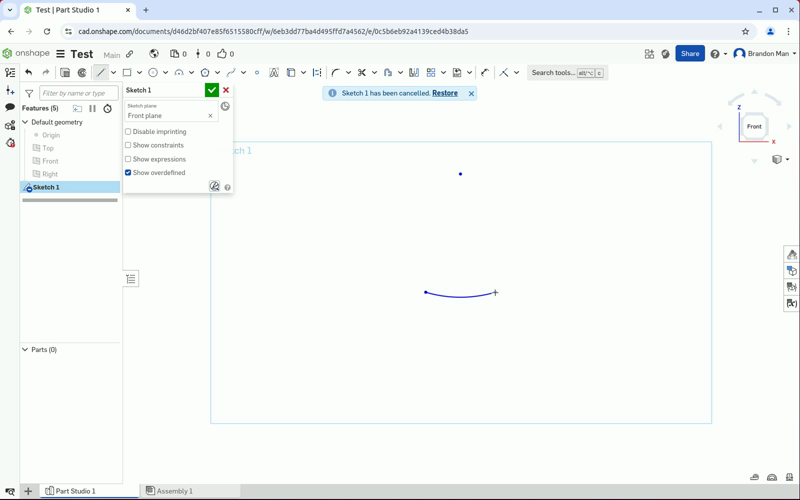
key_down(shift)
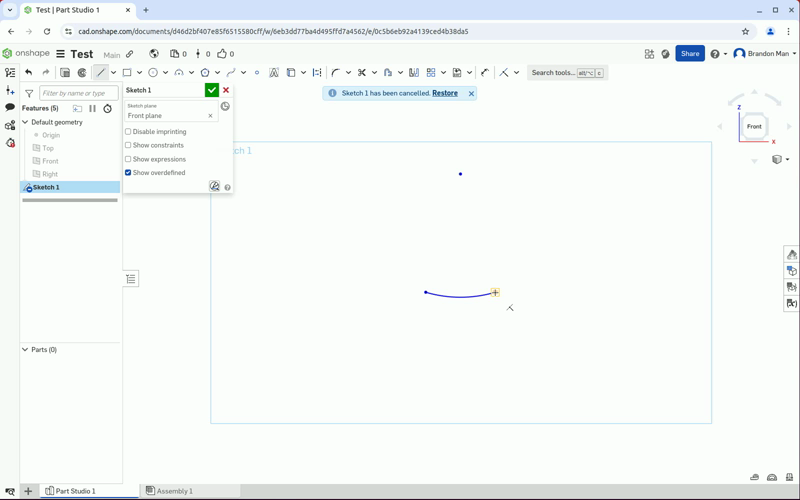
mouse_move(525, 292)
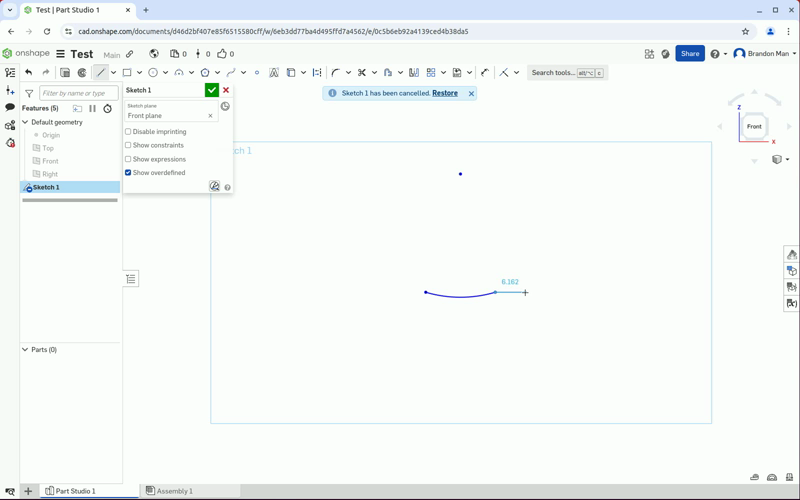
mouse_move(495, 274)
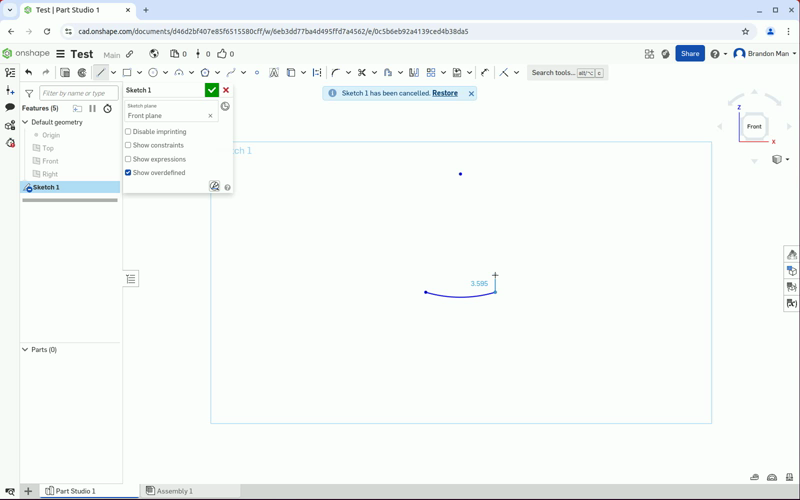
click(495, 274)
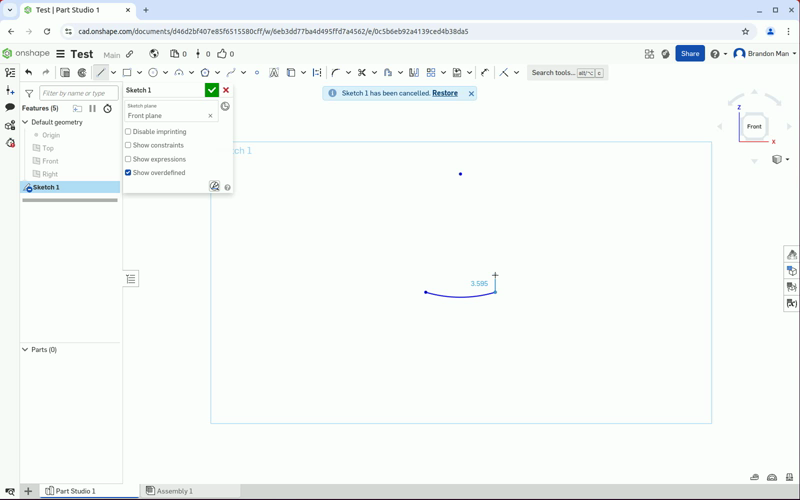
key_up(shift)
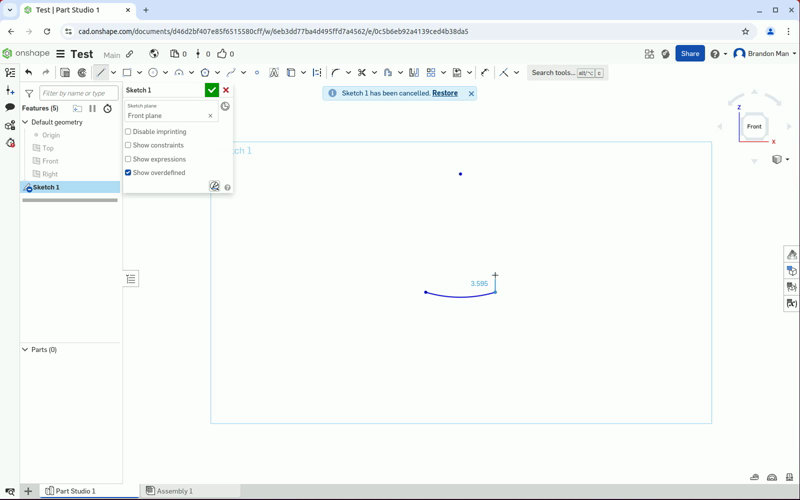
key(esc)
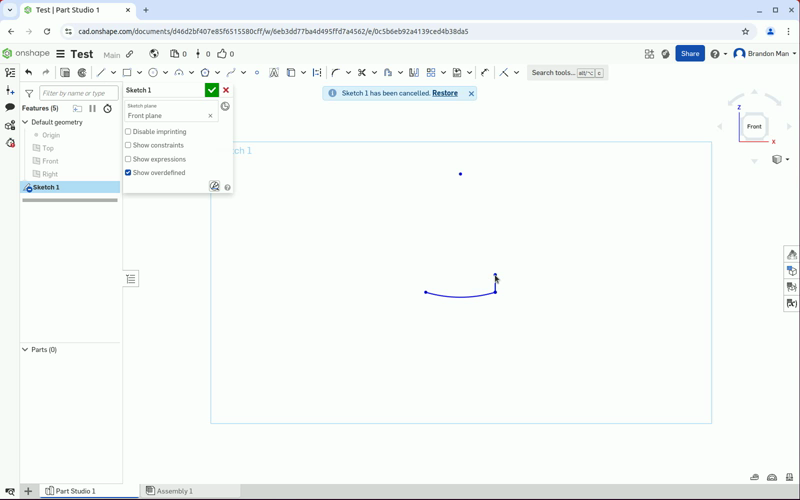
key(a)
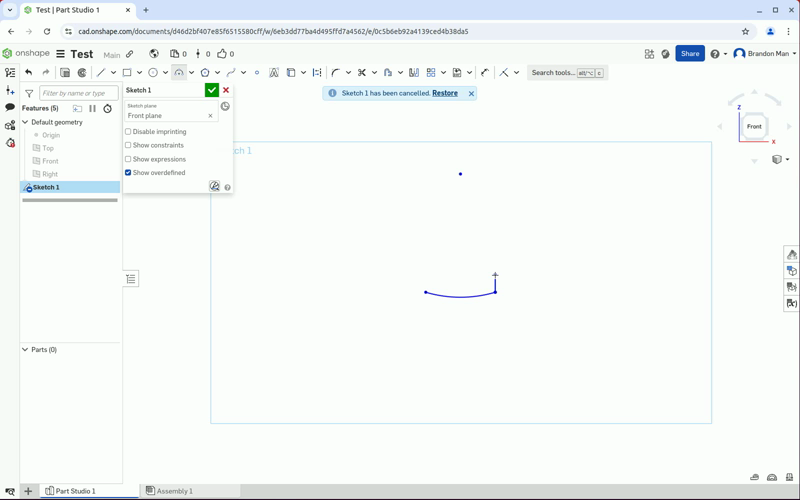
mouse_move(495, 274)
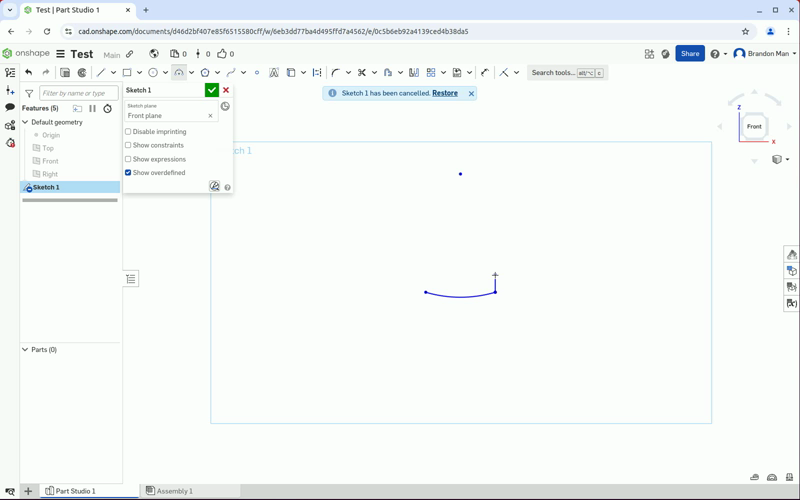
click(495, 274)
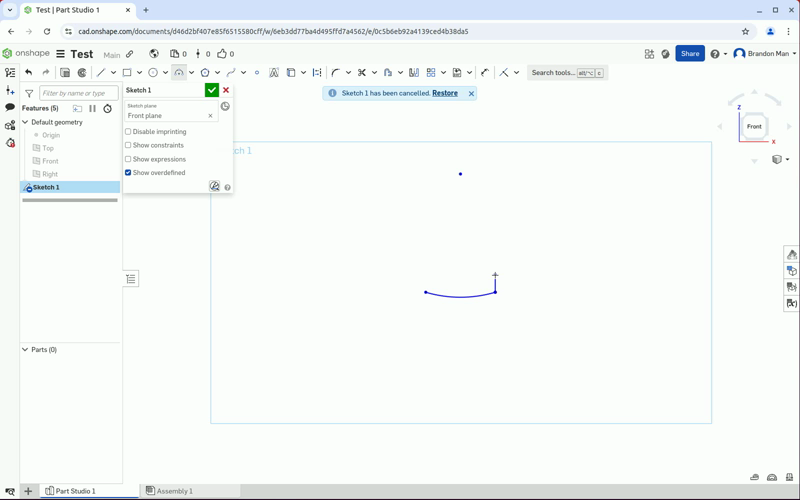
key_down(shift)
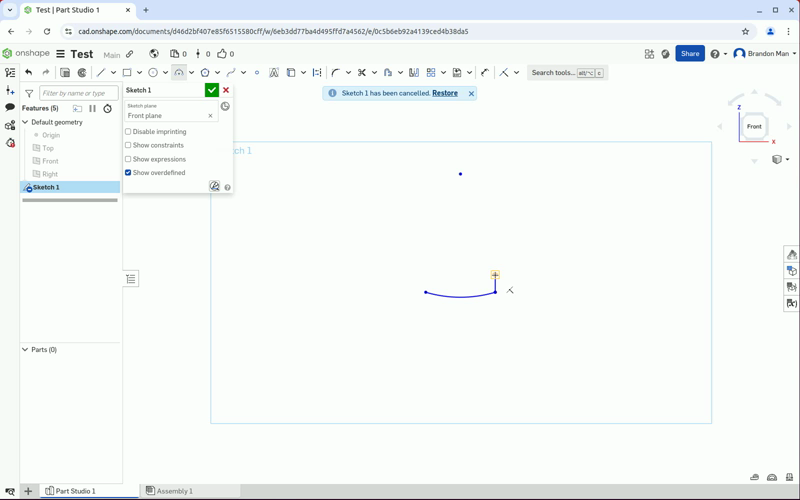
mouse_move(425, 274)
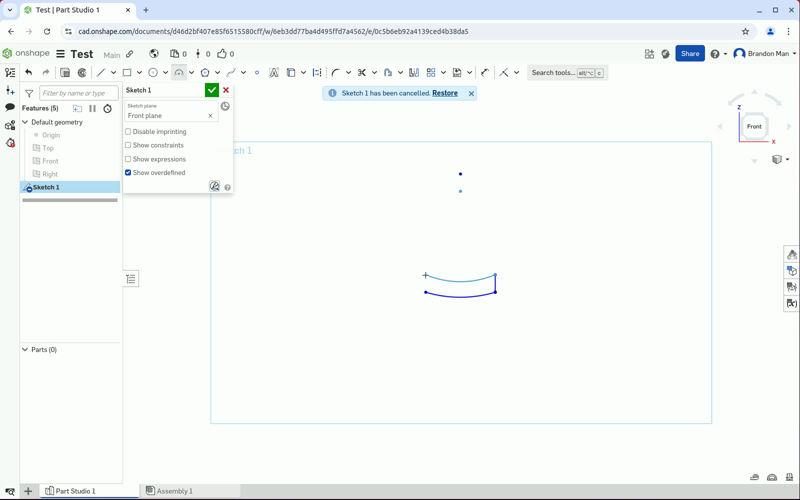
click(425, 274)
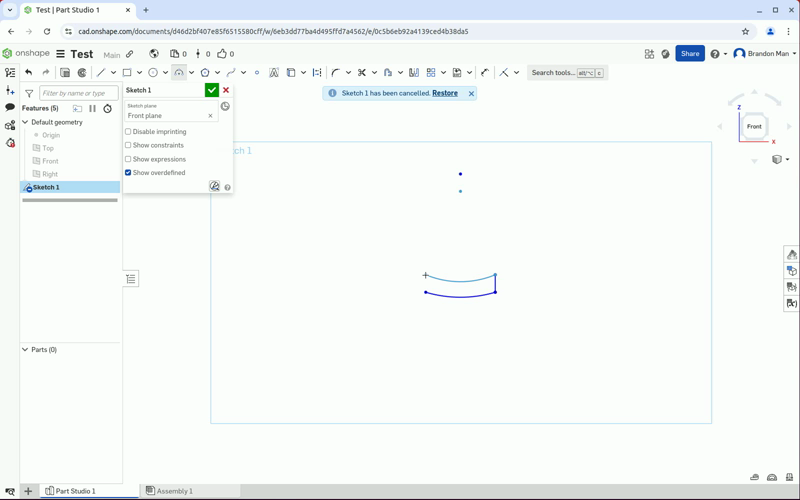
mouse_move(460, 269)
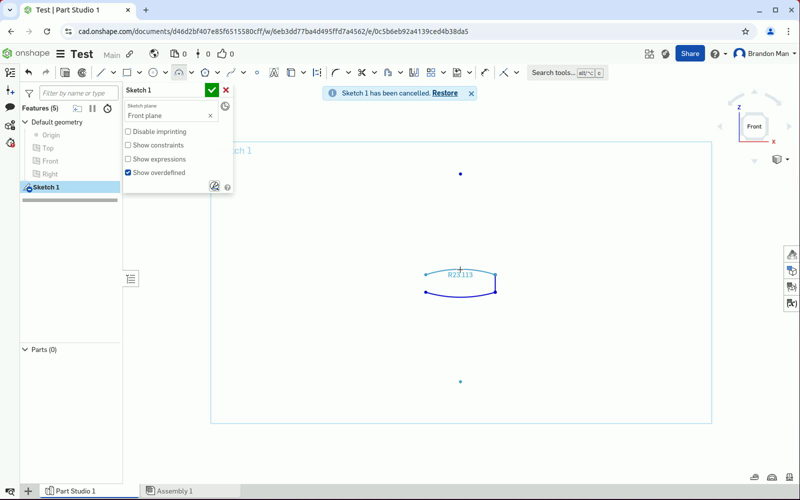
click(460, 269)
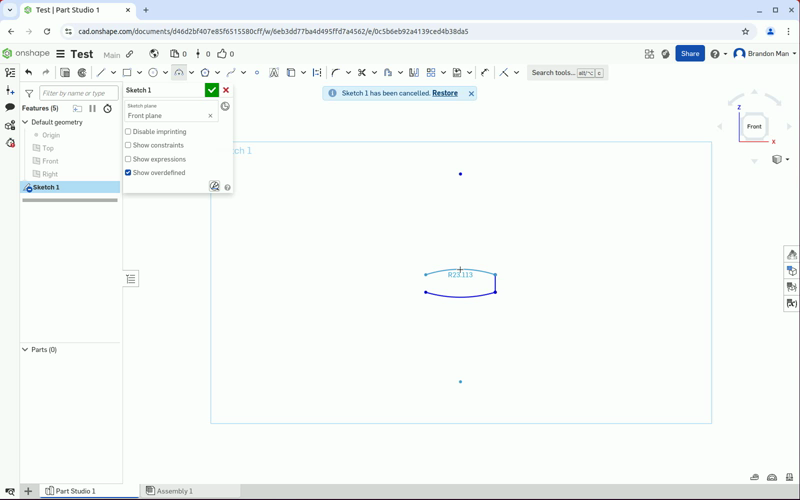
key_up(shift)
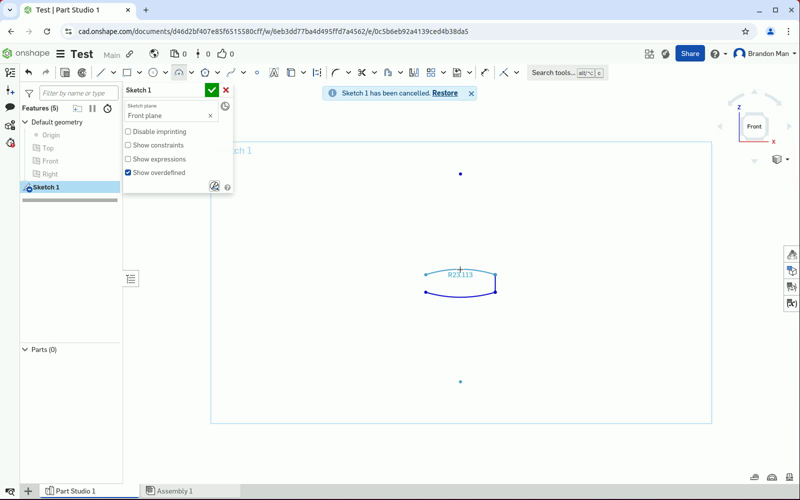
key(esc)
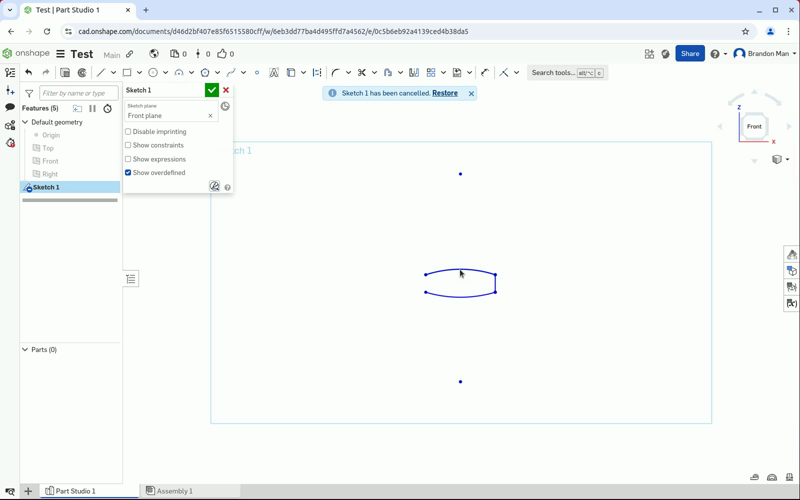
key(l)
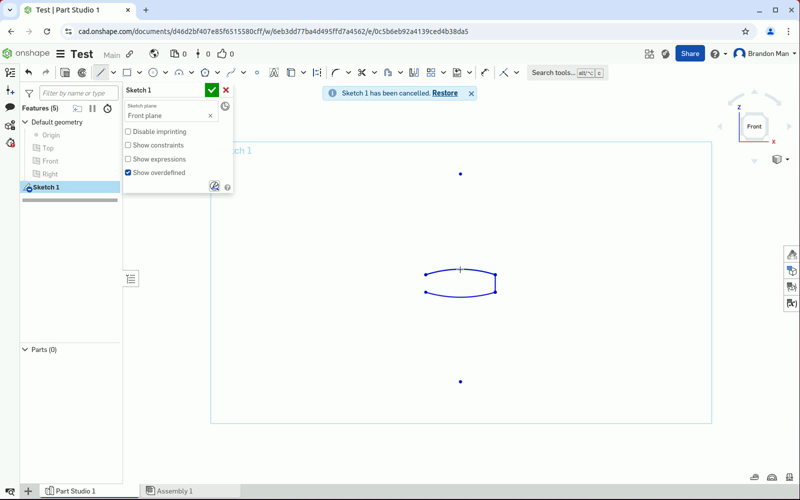
mouse_move(425, 274)
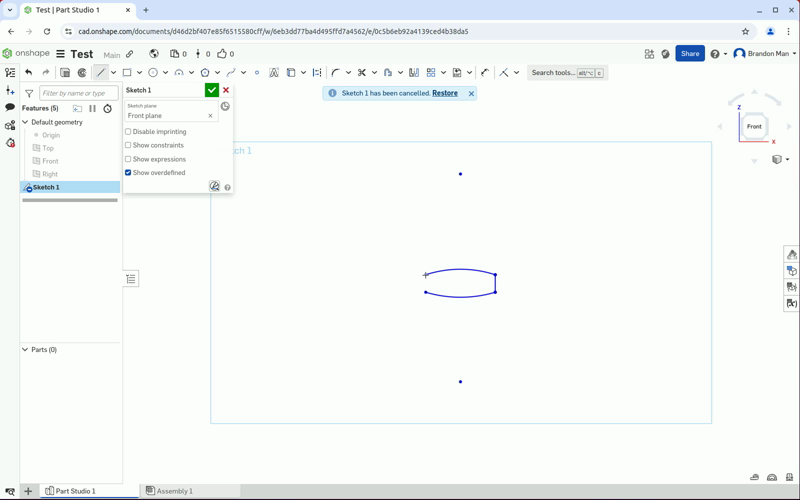
click(425, 274)
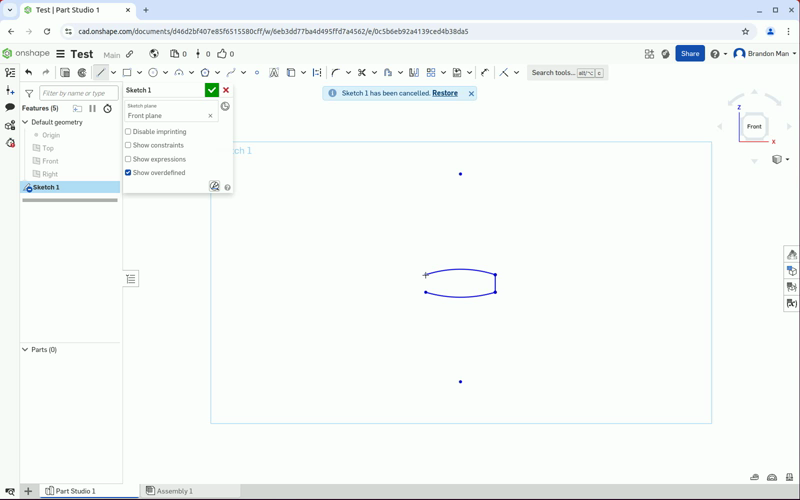
mouse_move(455, 274)
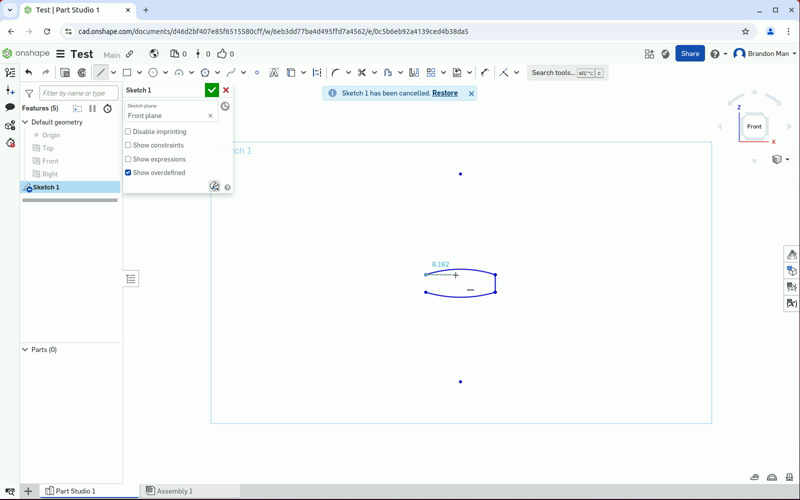
key_down(shift)
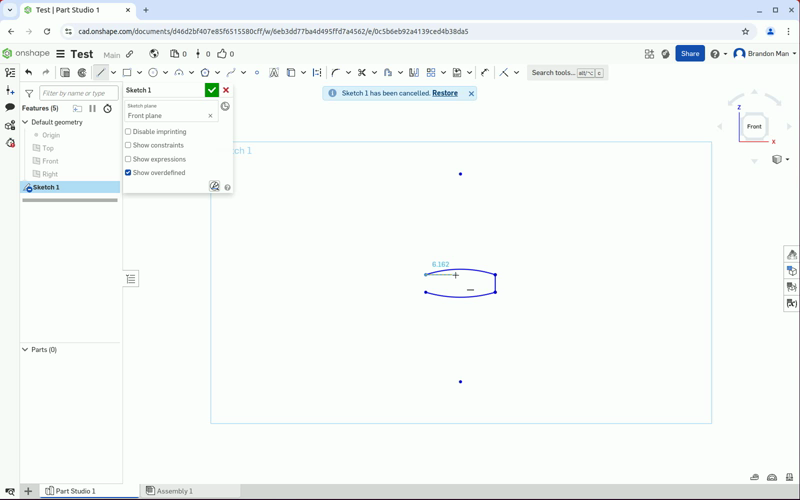
mouse_move(425, 292)
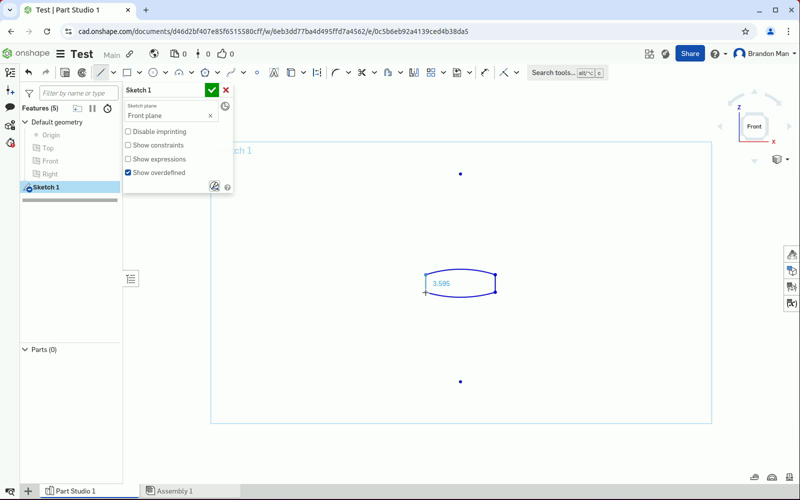
key_up(shift)
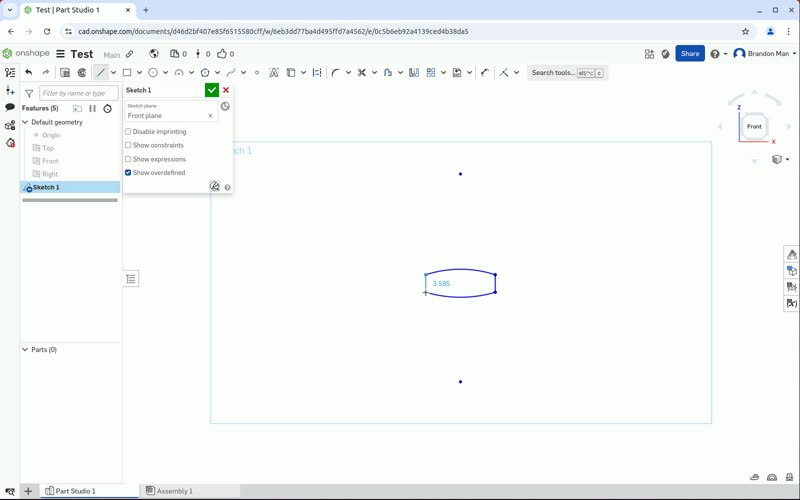
click(425, 292)
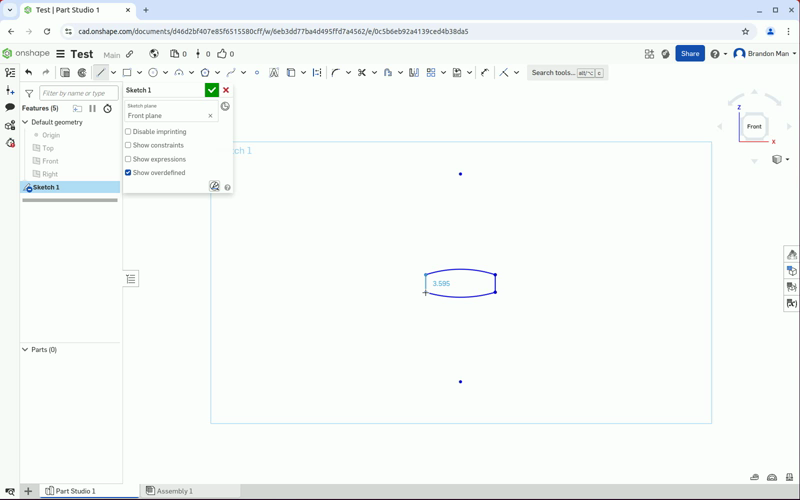
key(esc)
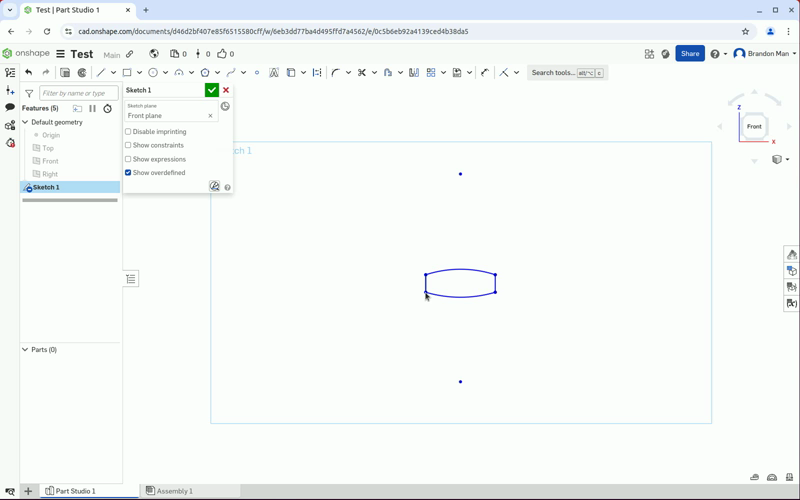
mouse_move(456, 295)
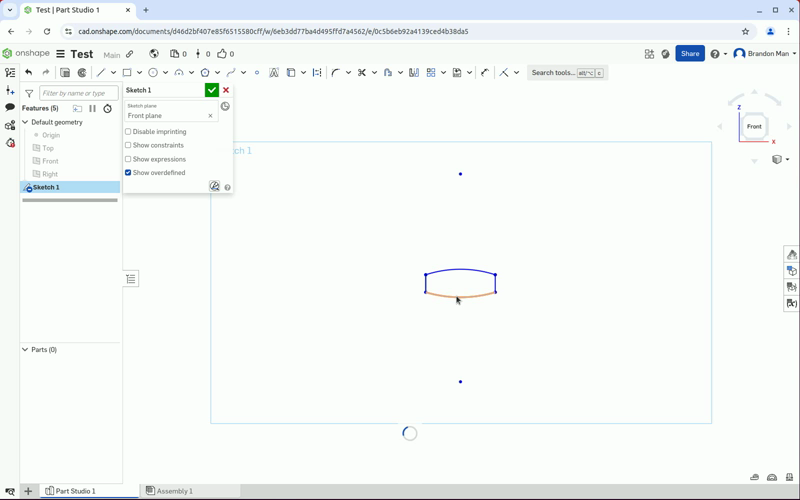
scroll(6)
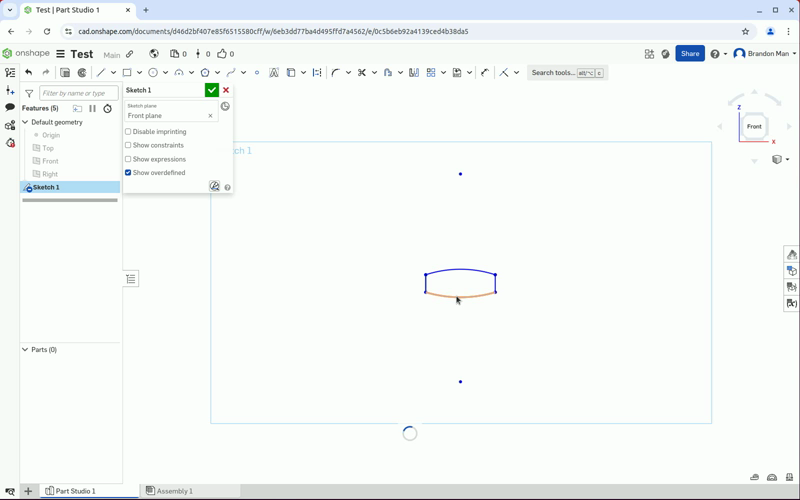
scroll(6)
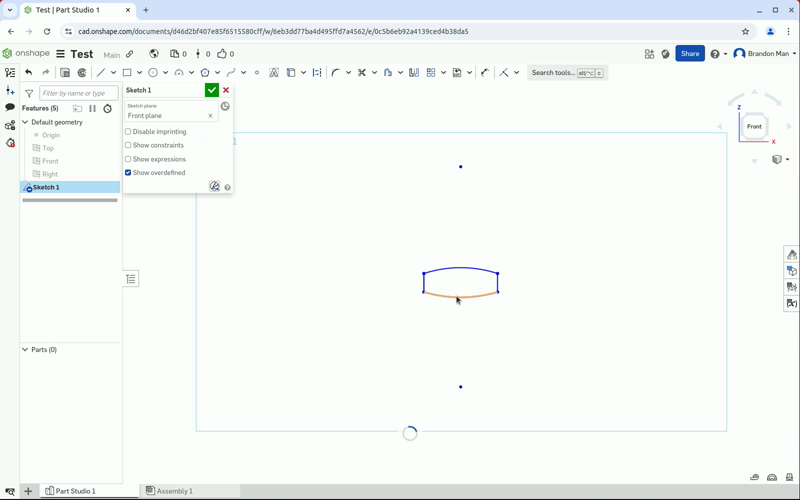
scroll(6)
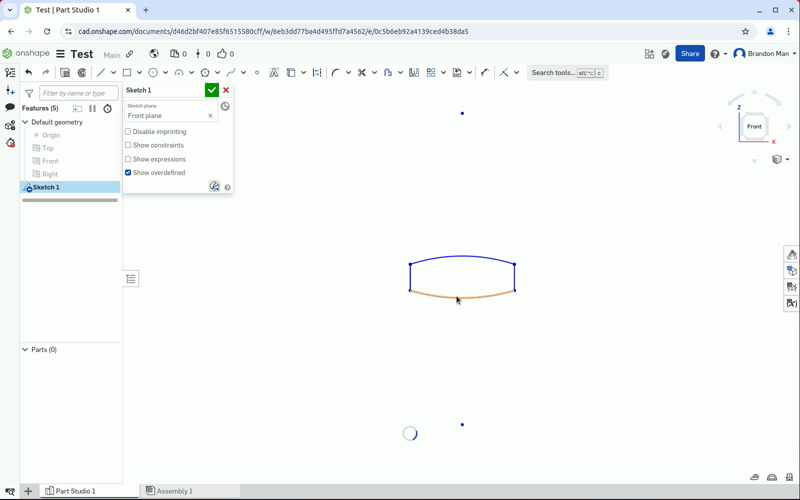
scroll(6)
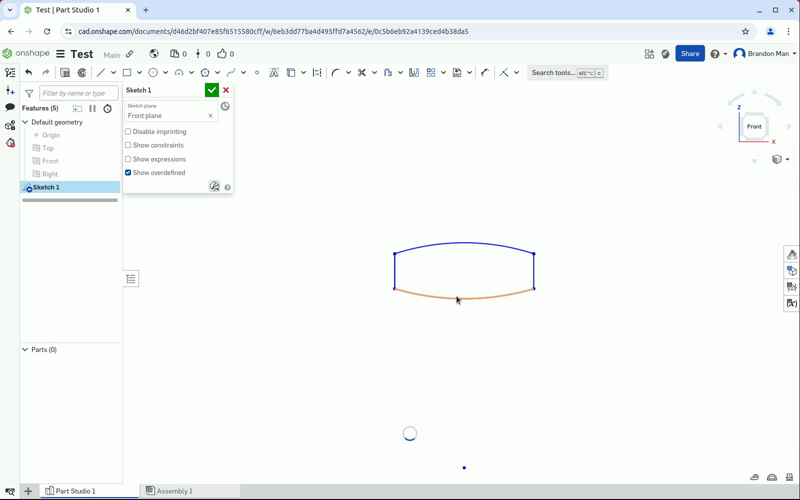
scroll(6)
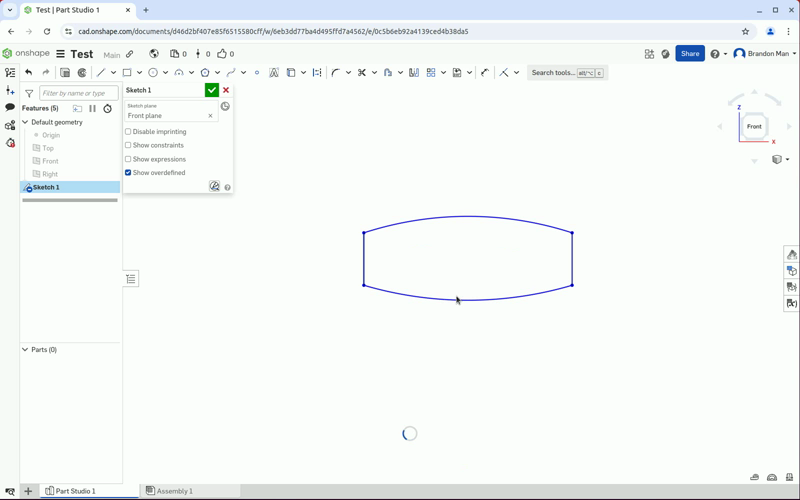
scroll(6)
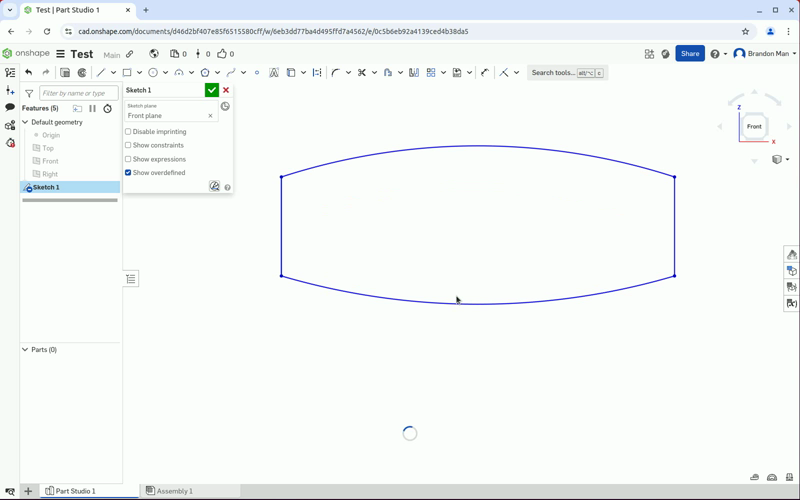
scroll(6)
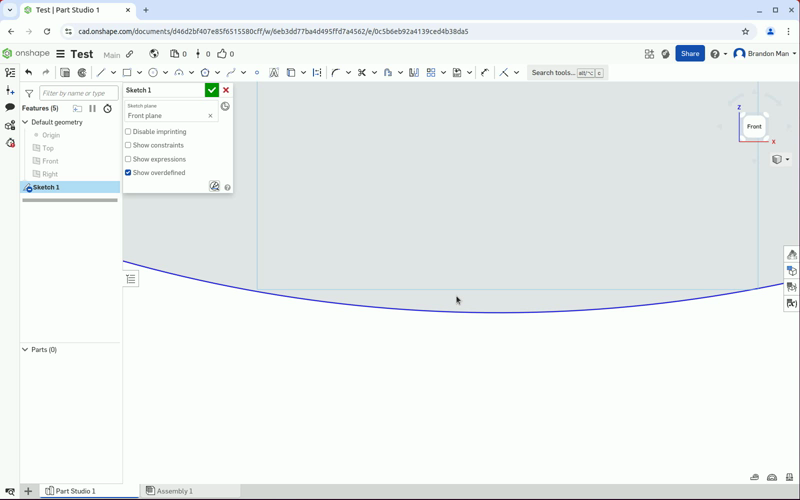
click(456, 295)
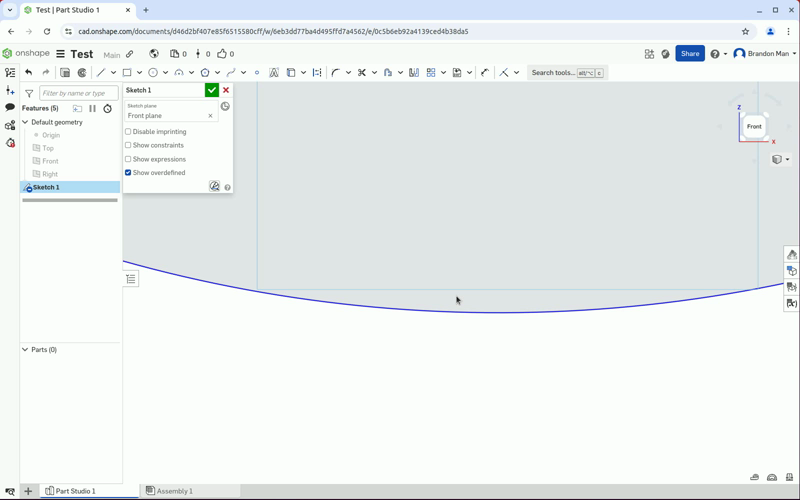
scroll(-6)
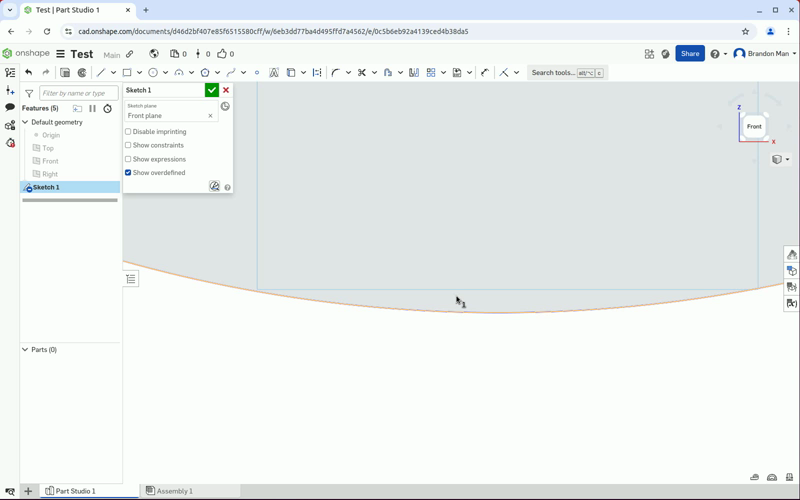
scroll(-6)
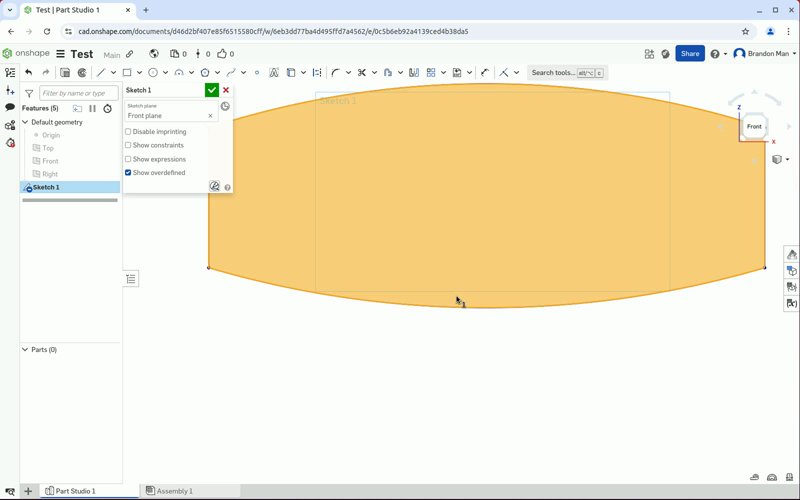
scroll(-6)
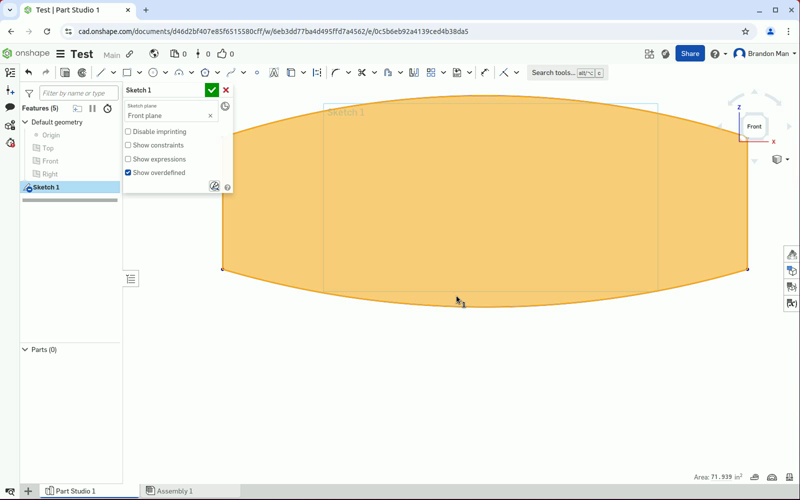
scroll(-6)
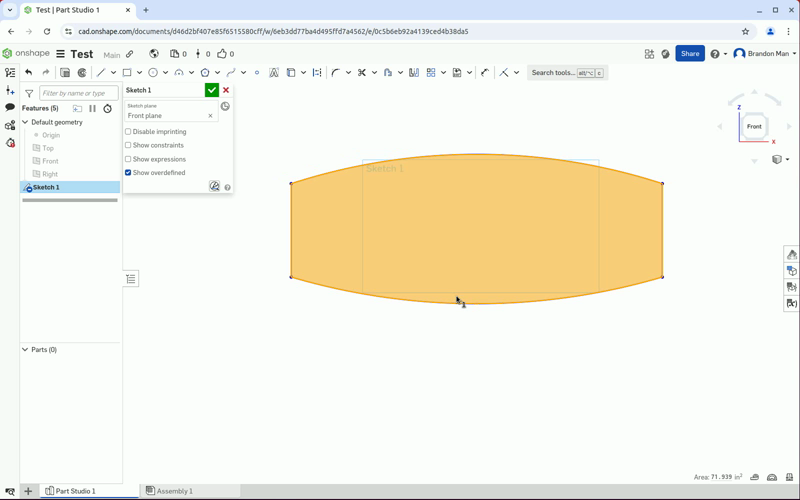
scroll(-6)
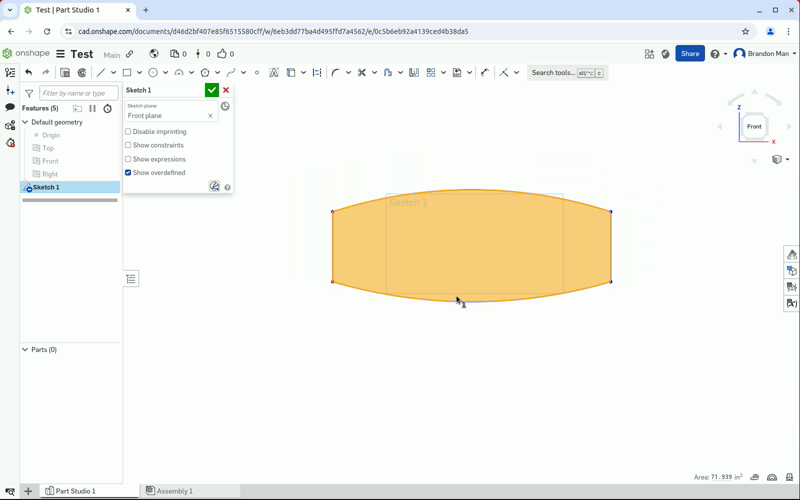
scroll(-6)
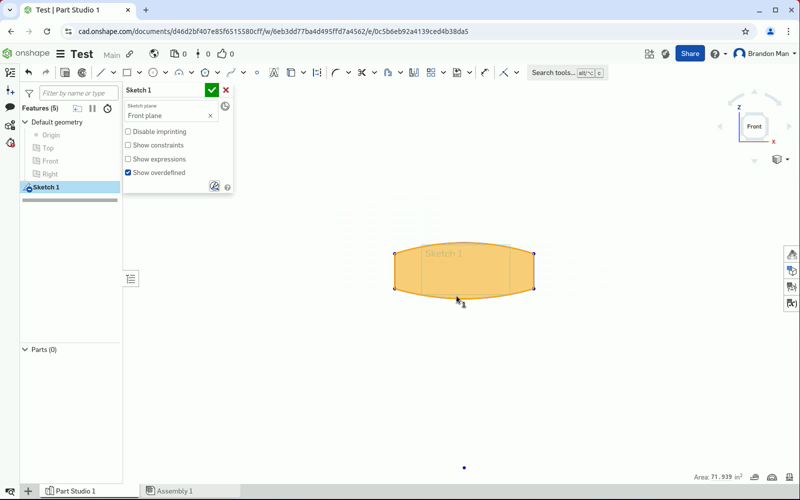
scroll(-6)
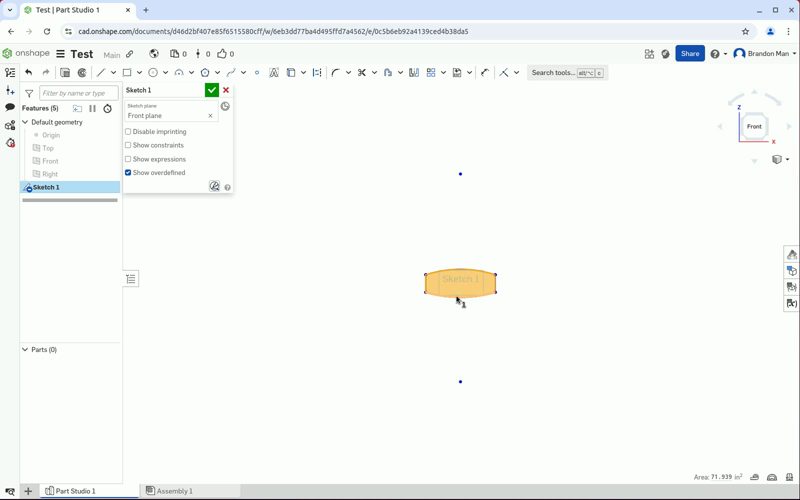
mouse_move(73, 352)
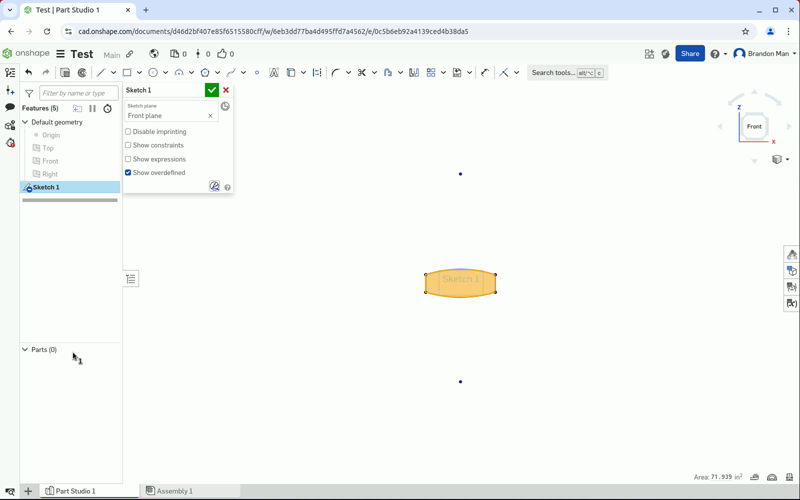
key(shift+y)
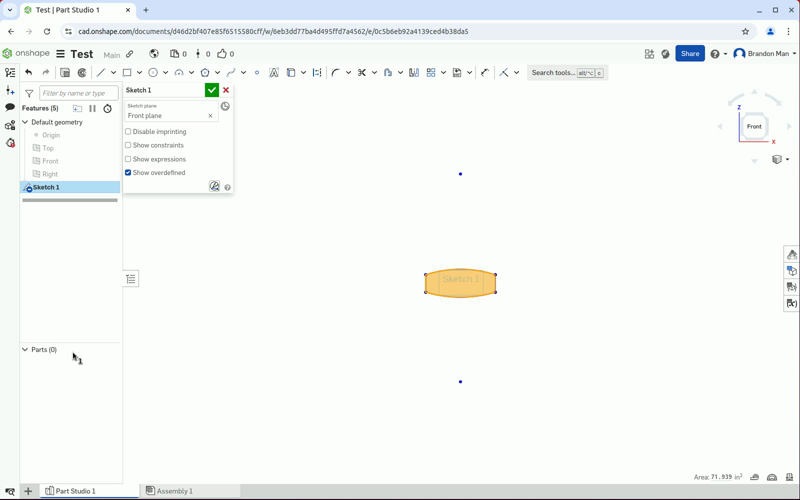
key(shift+e)
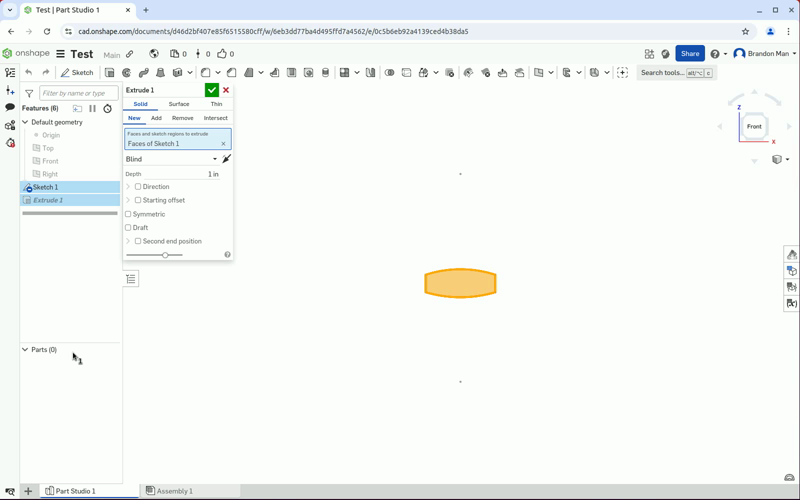
mouse_move(143, 106)
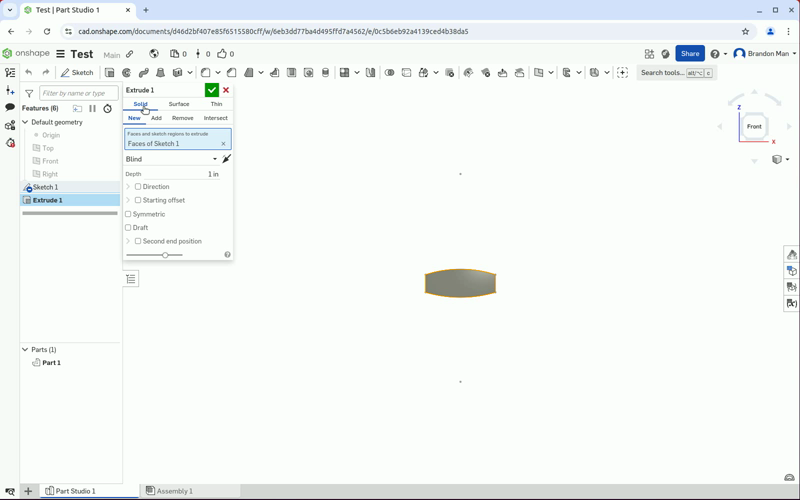
click(143, 106)
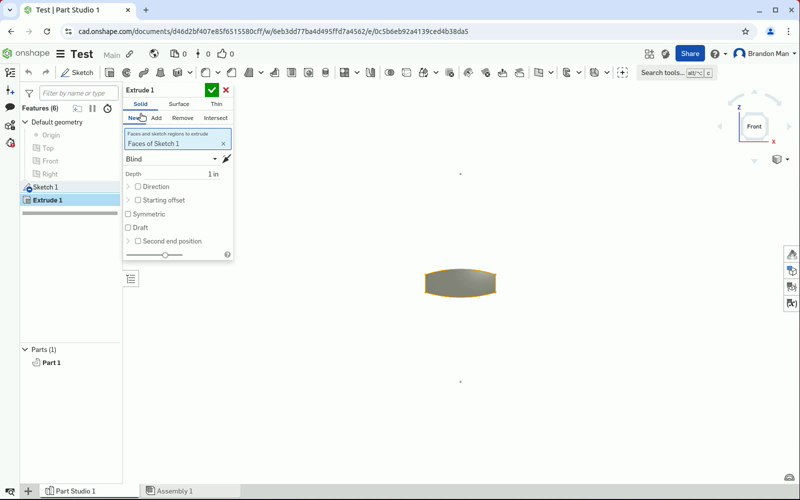
mouse_move(137, 120)
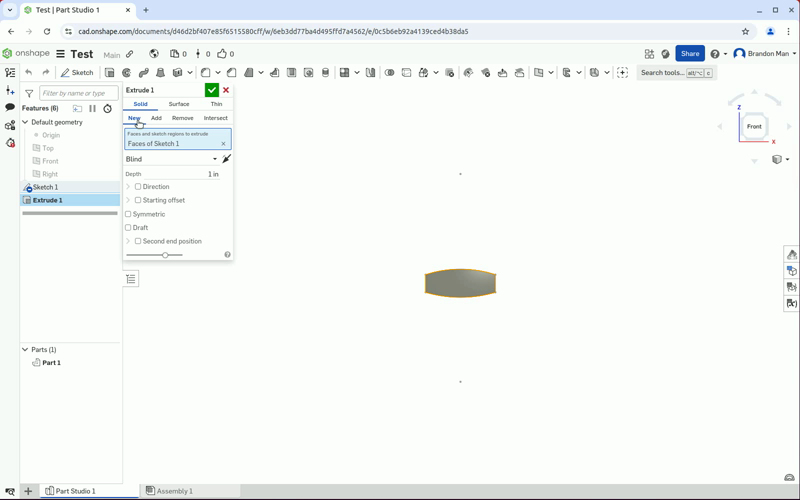
click(137, 120)
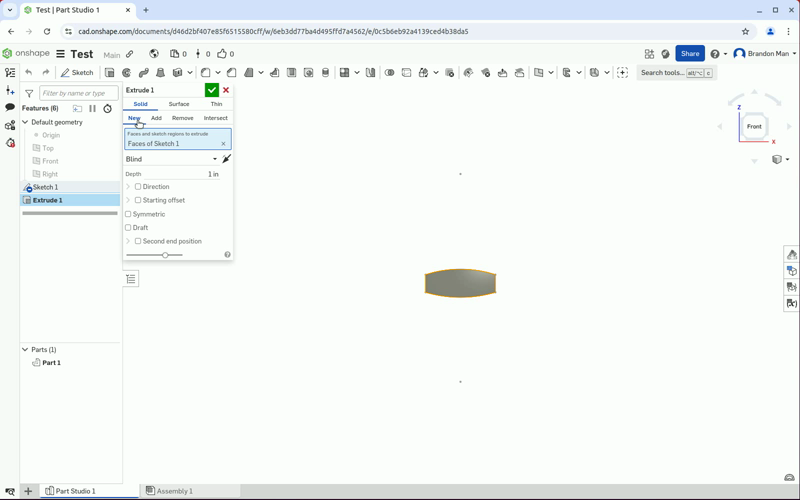
key(tab, 4)
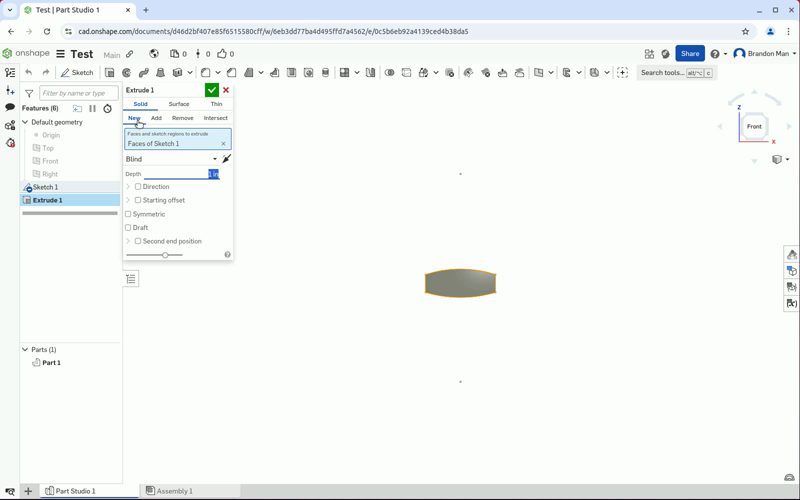
text(46.216)
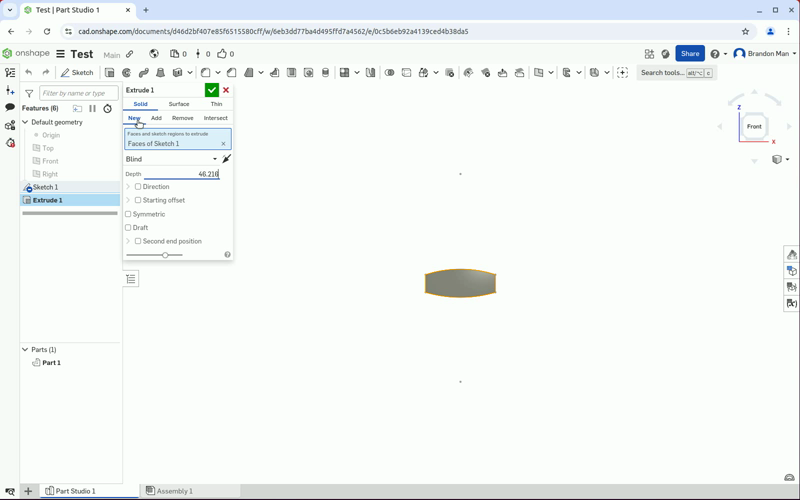
key(tab, 3)
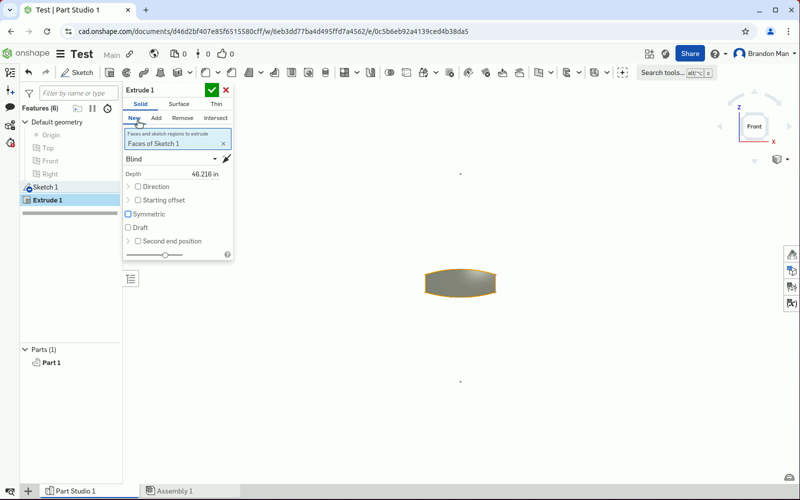
key(space)
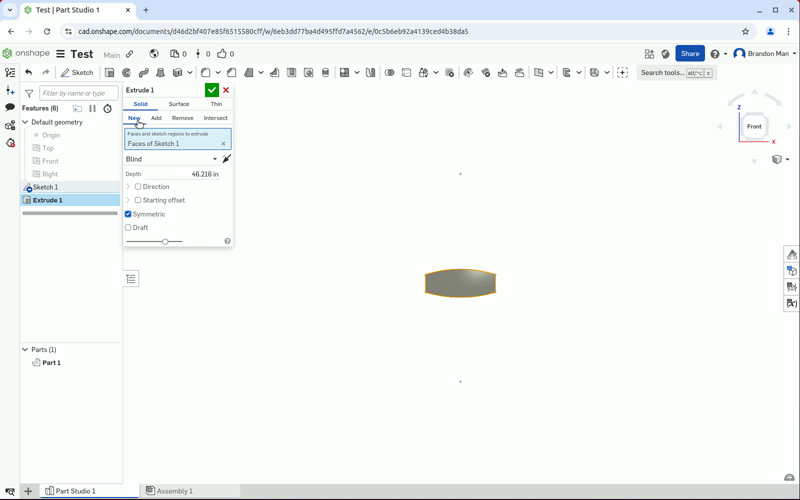
key(enter)
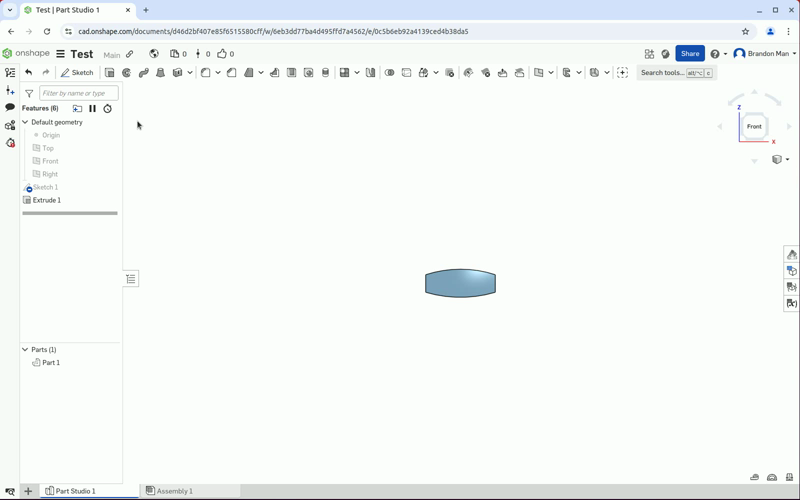
key(shift+h)
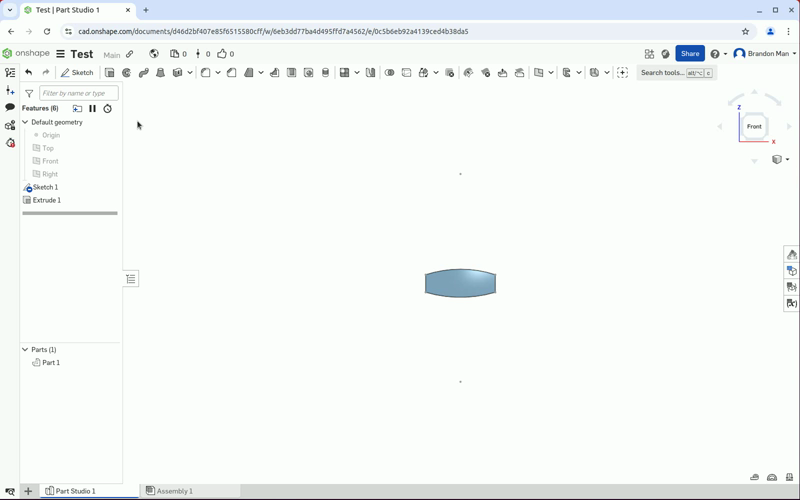
key(shift+h)
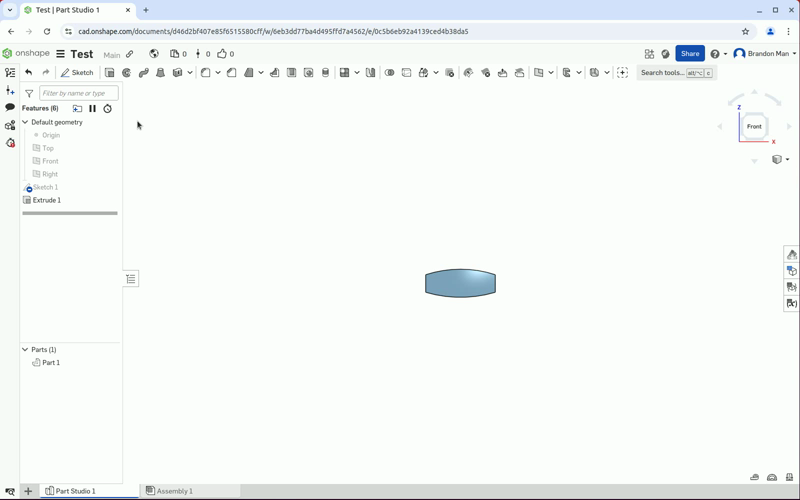
mouse_move(73, 189)
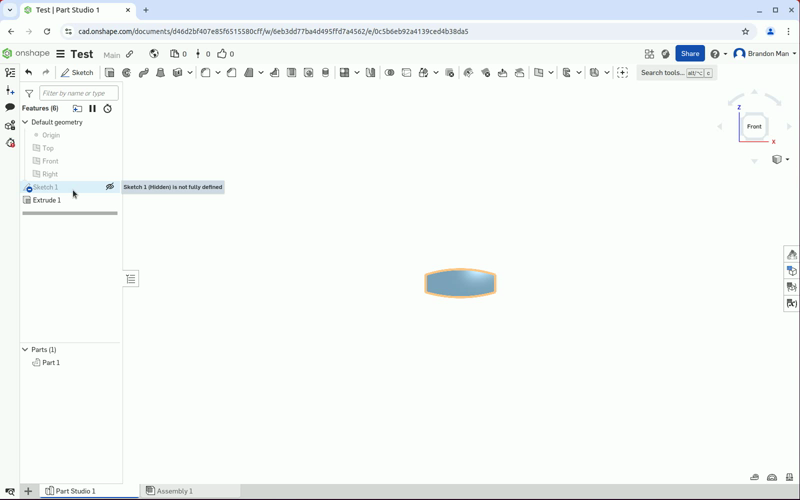
click(73, 189)
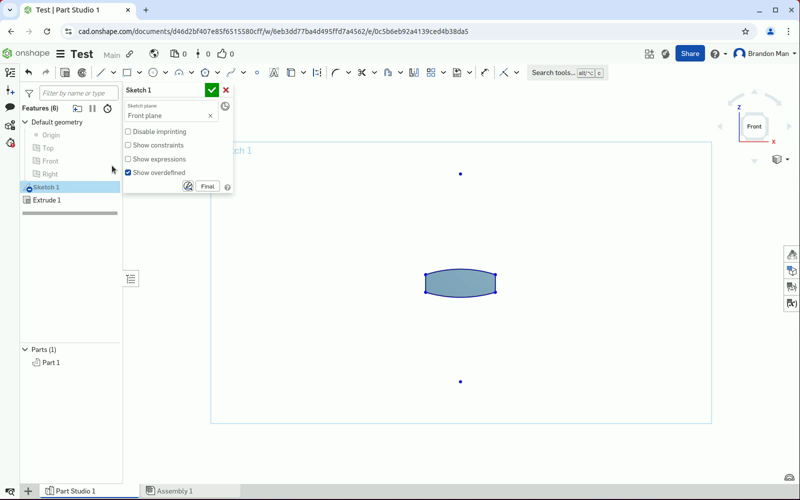
mouse_move(229, 92)
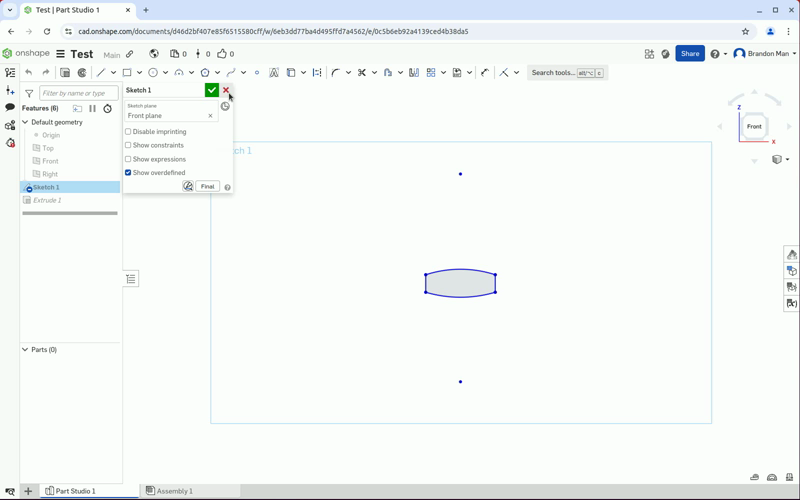
click(229, 92)
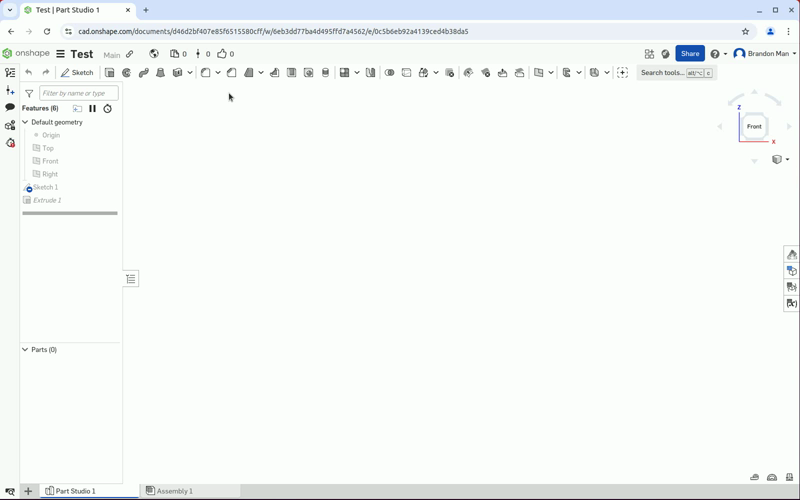
mouse_move(73, 352)
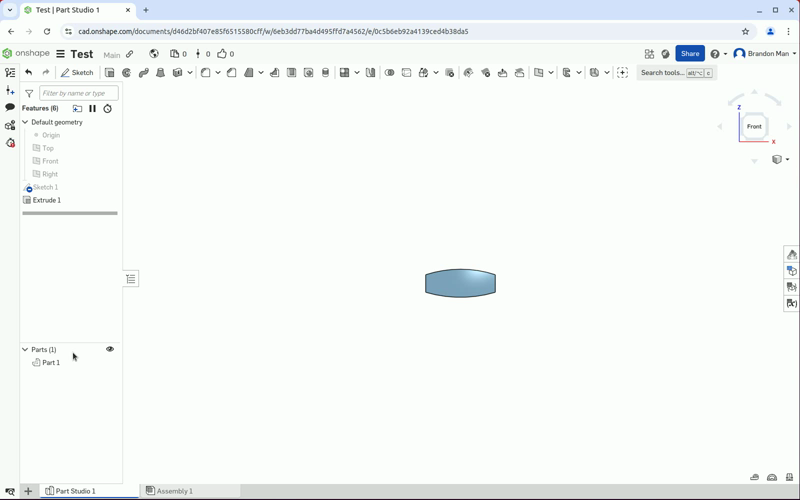
key(y)
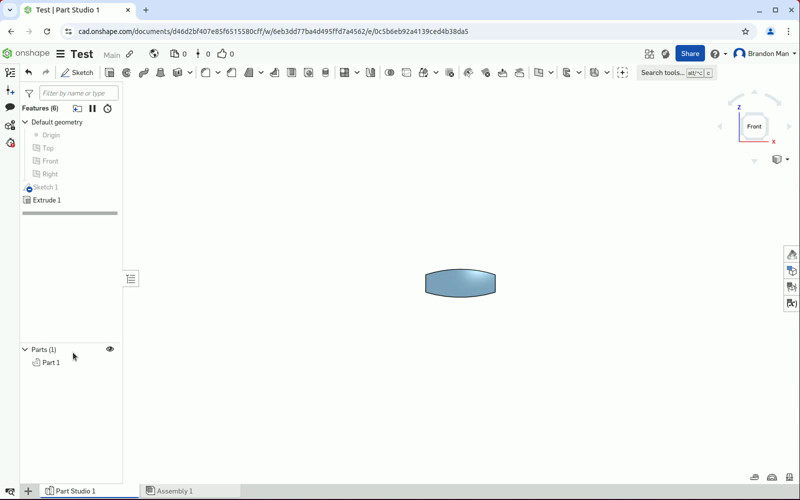
key(shift+p)
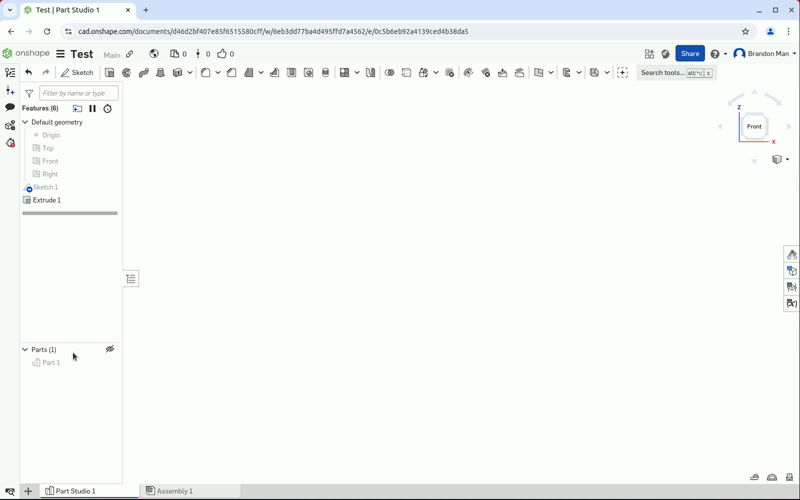
key(space)
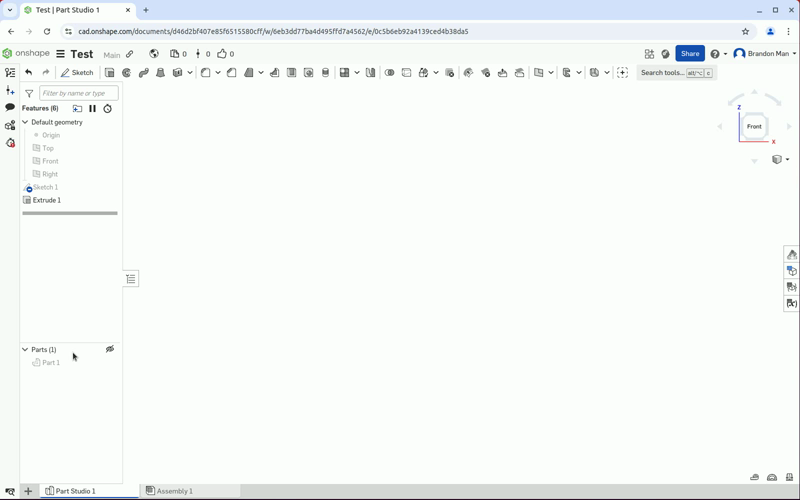
key_down(shift)
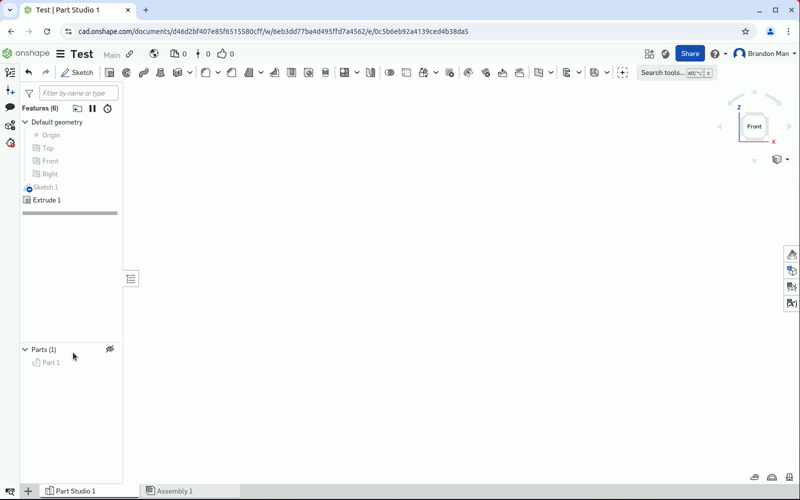
key(down)
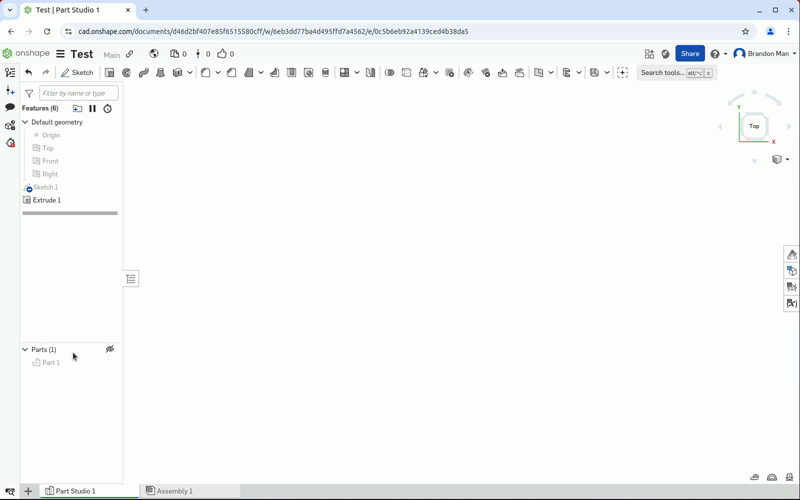
key_up(shift)
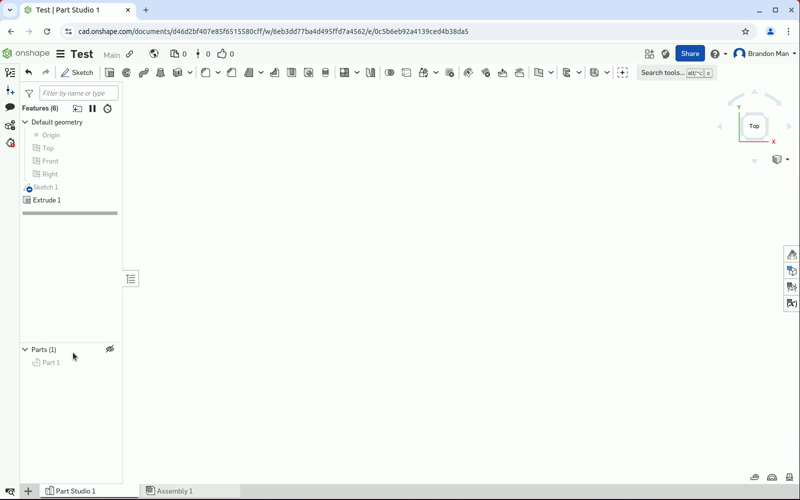
mouse_move(73, 352)
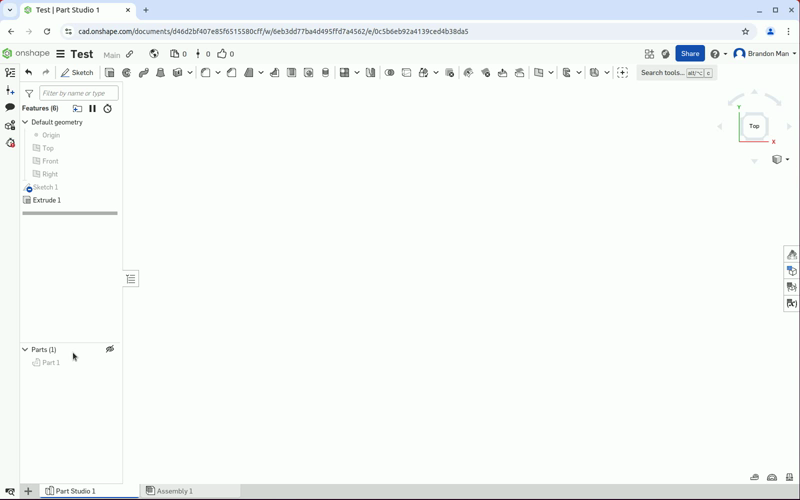
key(shift+y)
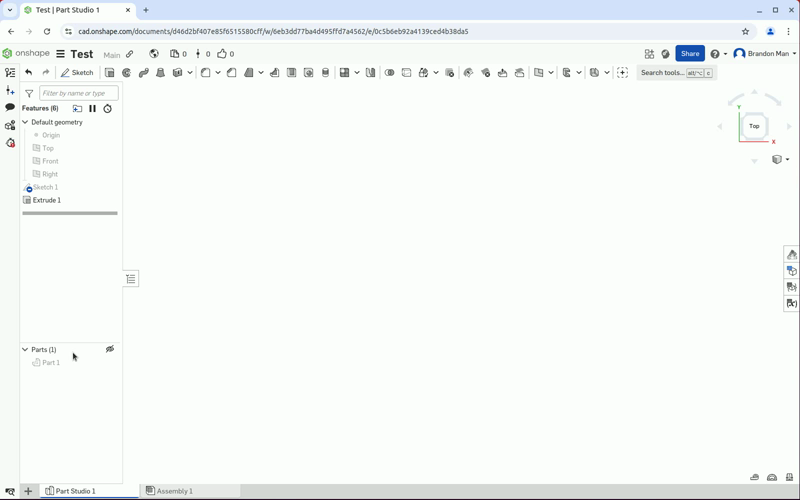
key(shift+s)
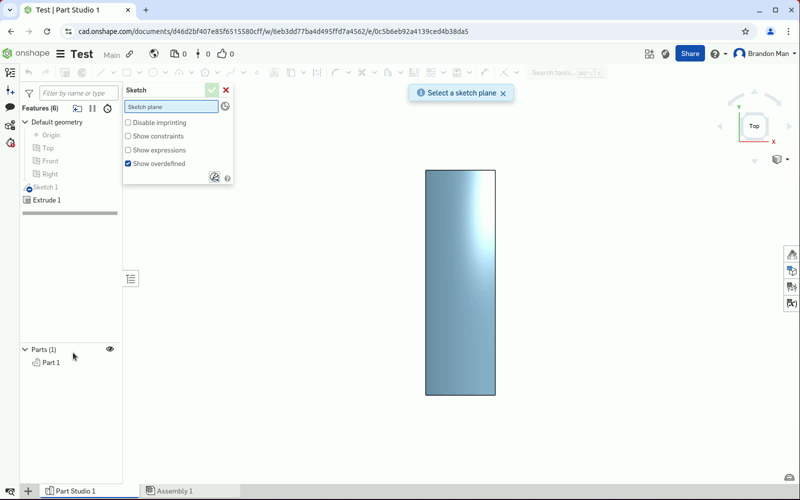
mouse_move(73, 150)
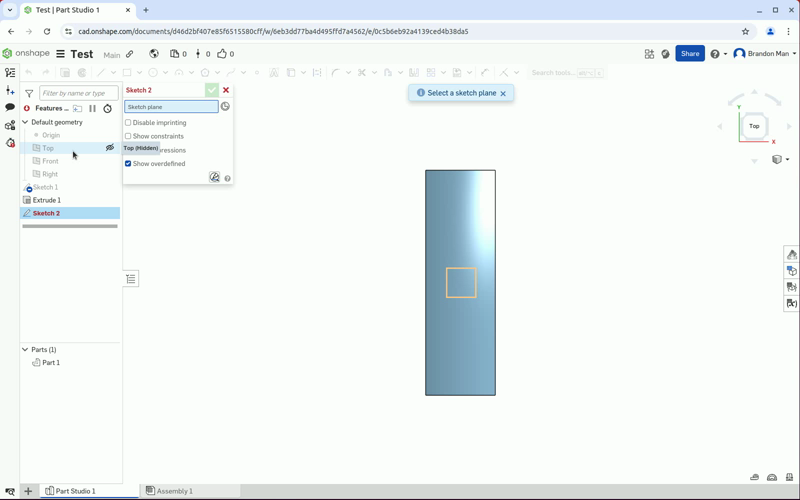
click(73, 150)
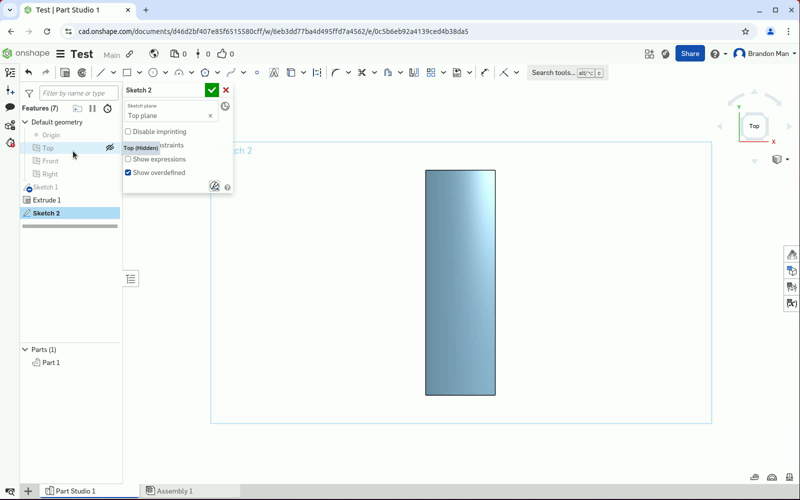
mouse_move(73, 352)
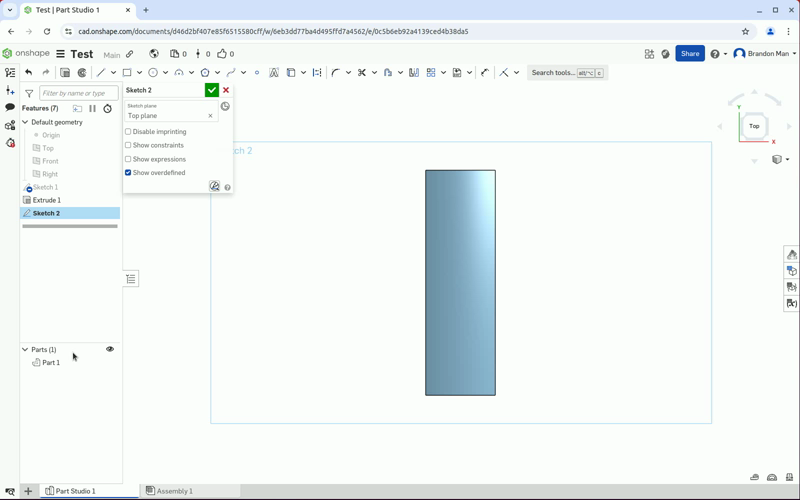
key(y)
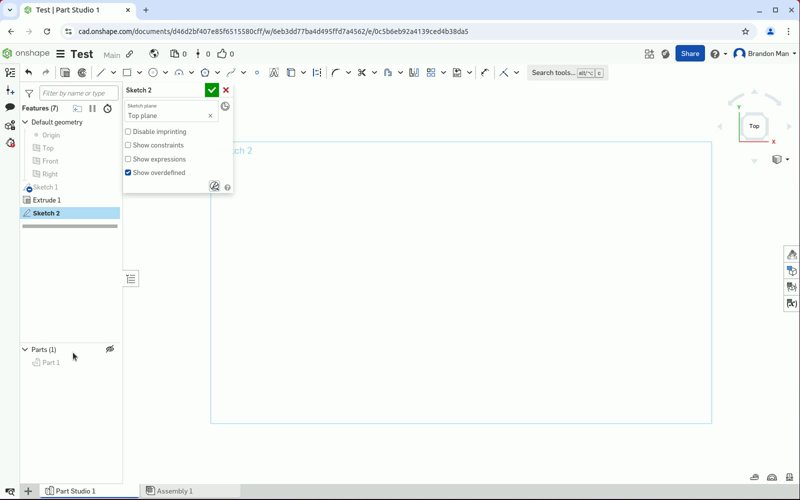
key(c)
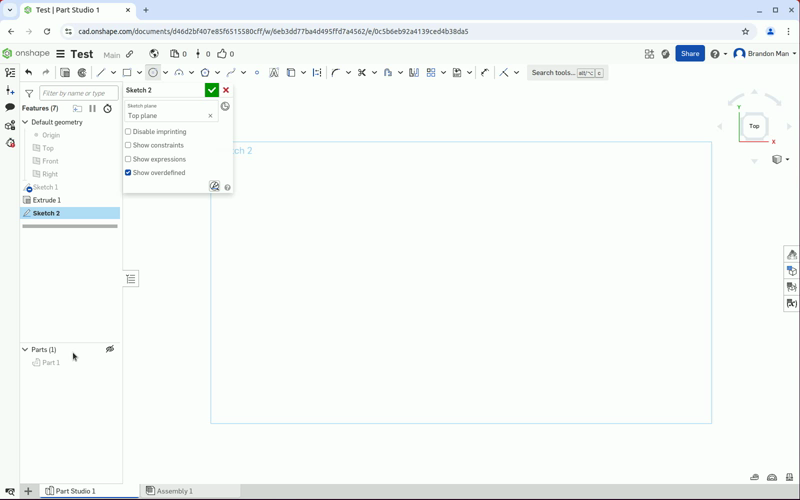
key_down(shift)
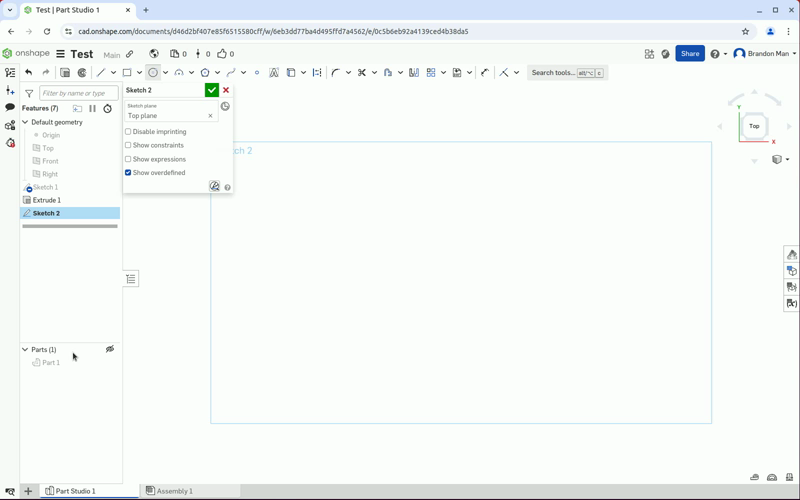
mouse_move(461, 226)
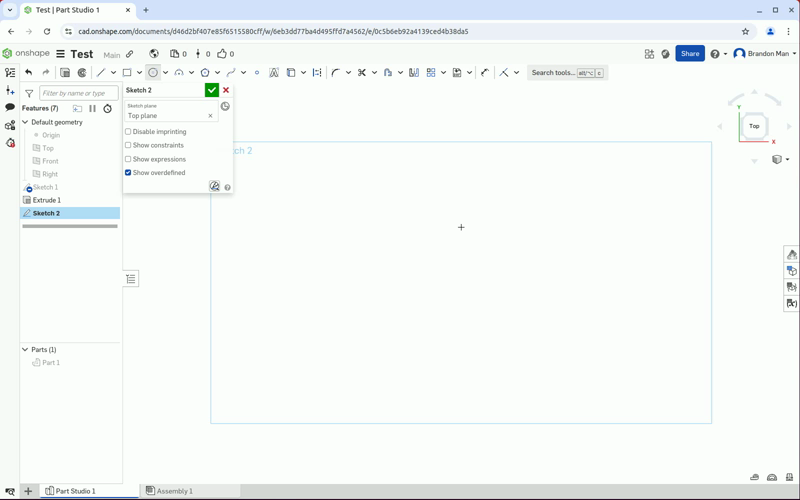
click(461, 226)
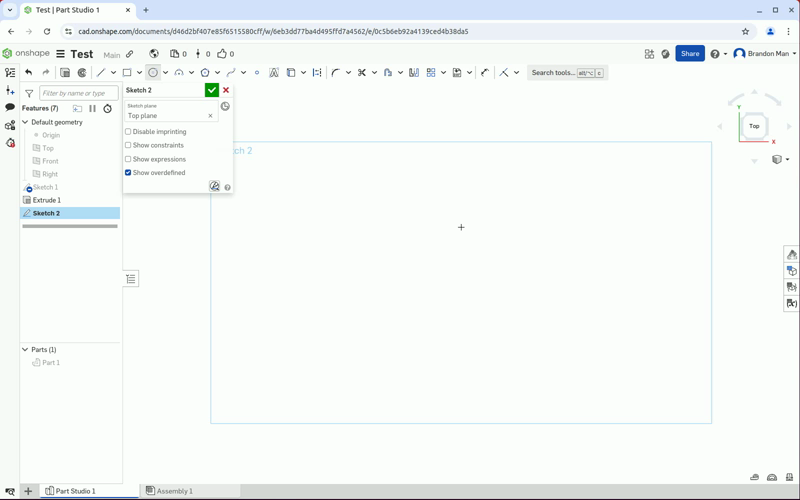
key_up(shift)
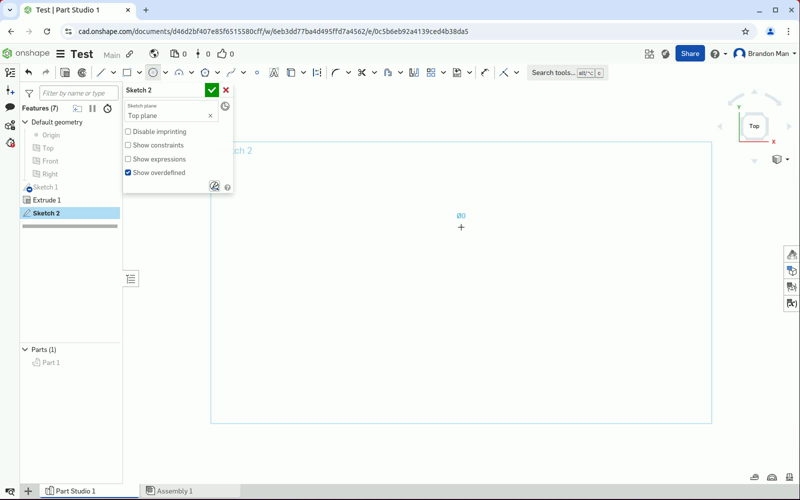
mouse_move(485, 226)
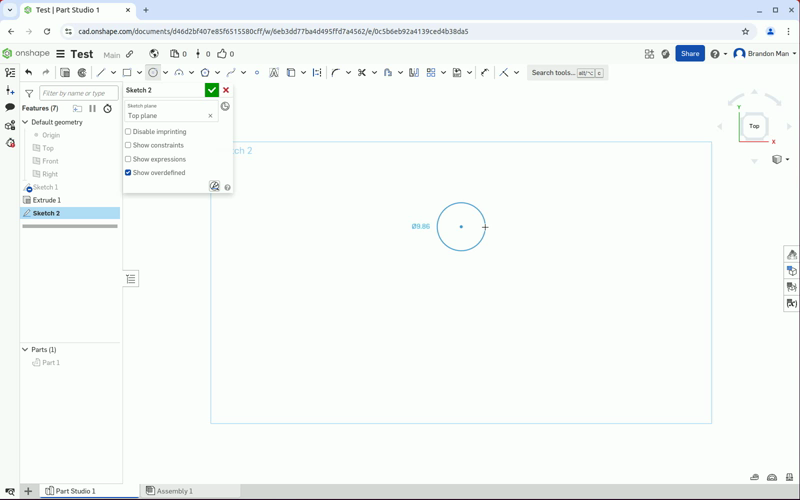
click(485, 226)
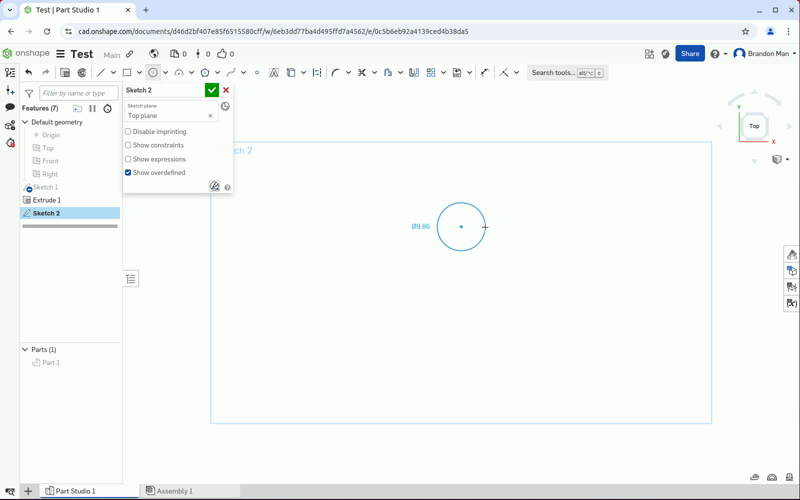
key(esc)
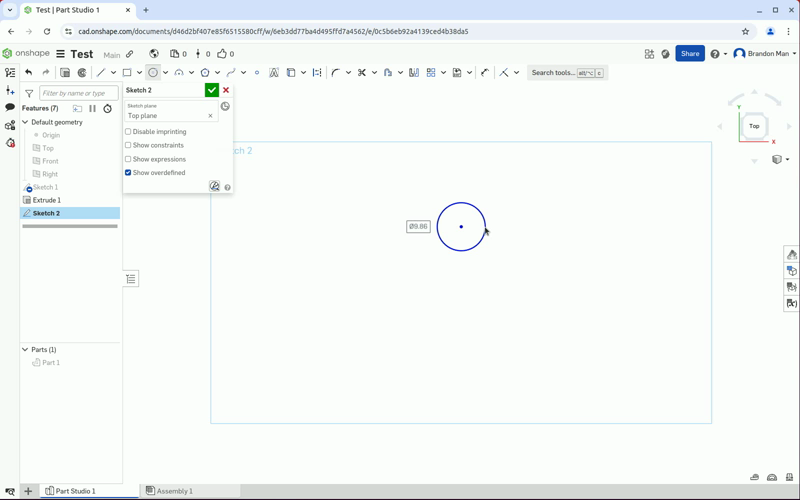
mouse_move(460, 232)
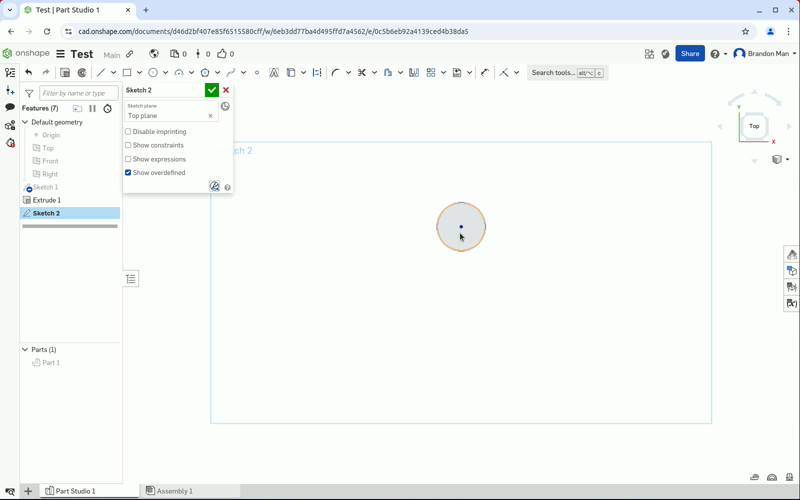
click(460, 232)
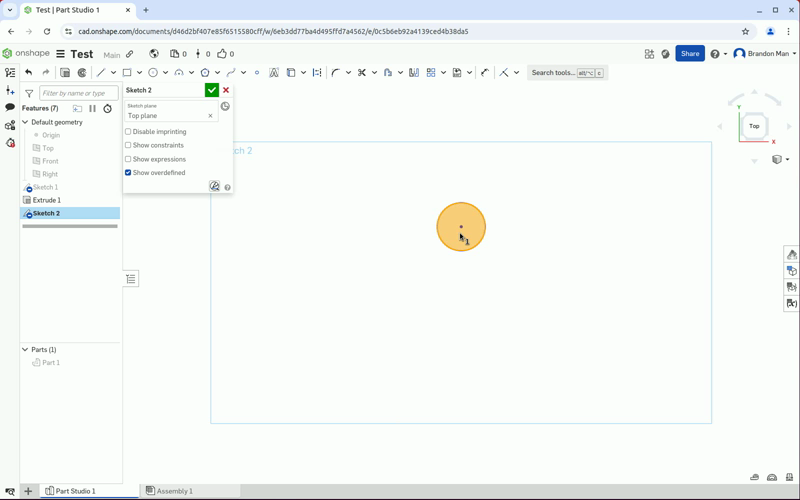
mouse_move(73, 352)
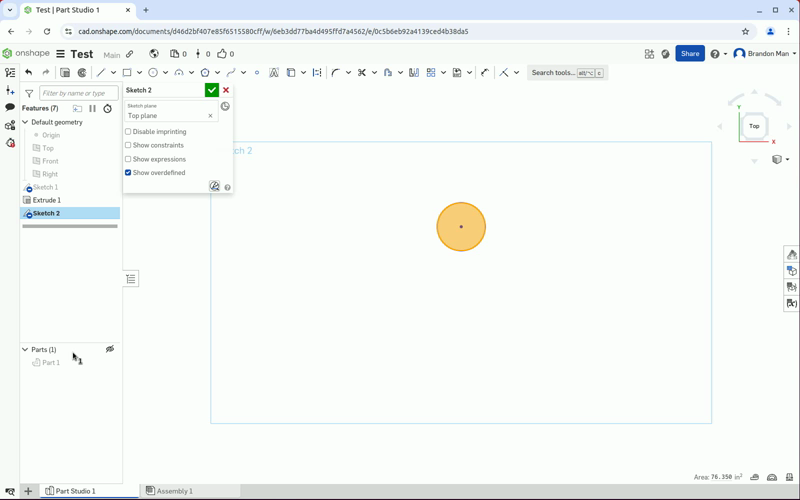
key(shift+y)
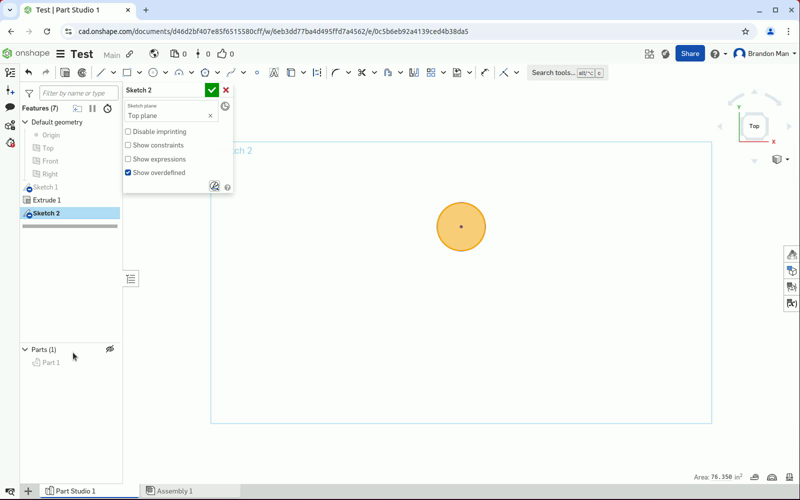
key(shift+e)
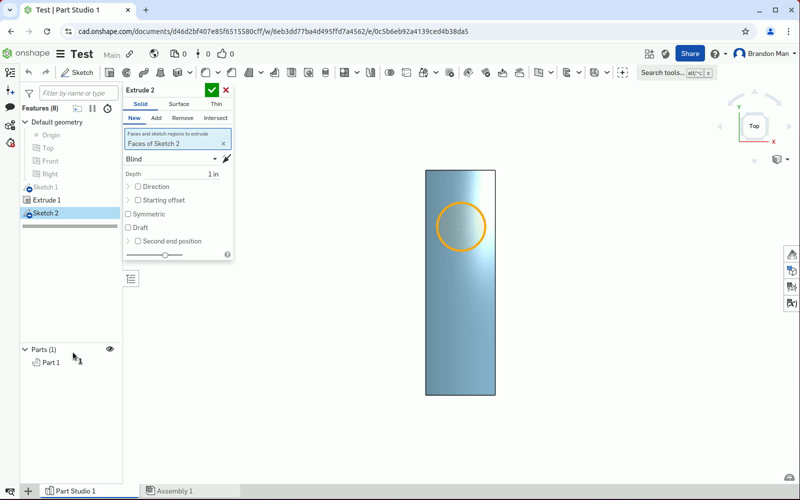
mouse_move(143, 106)
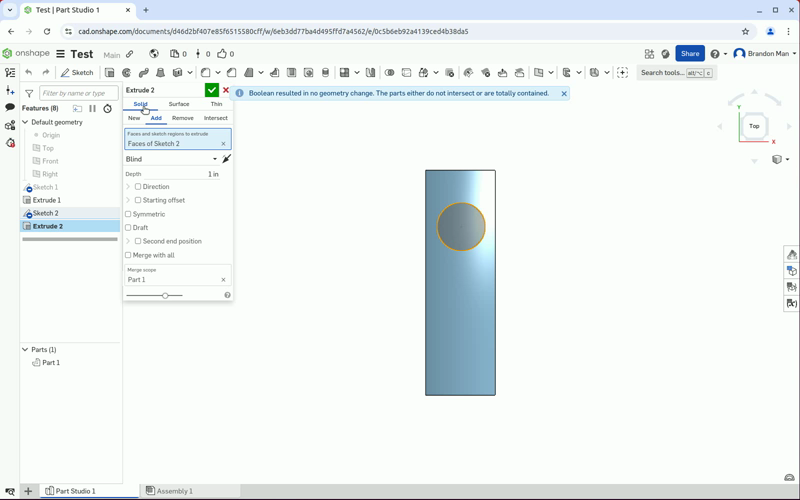
click(143, 106)
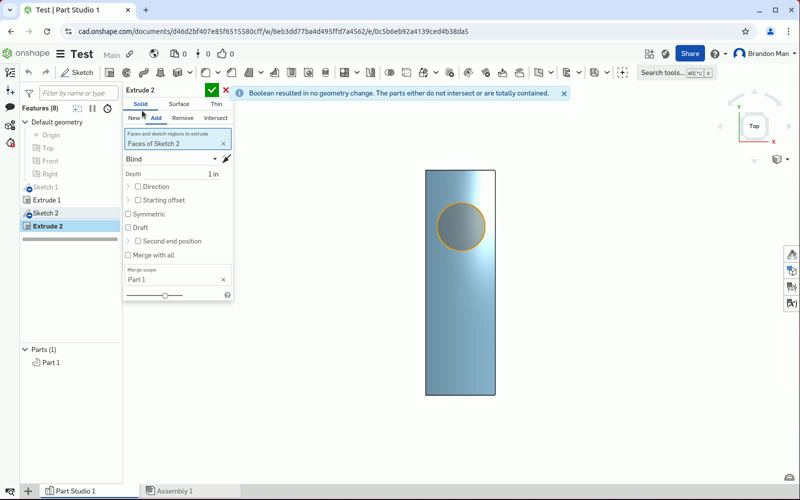
mouse_move(137, 120)
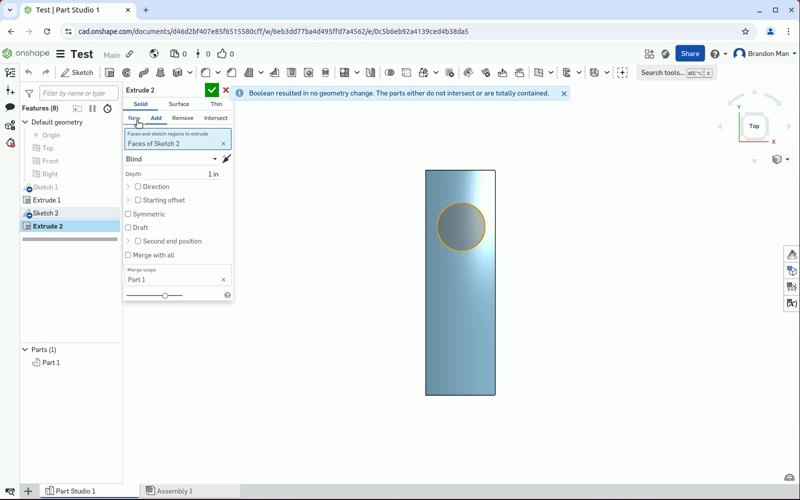
click(137, 120)
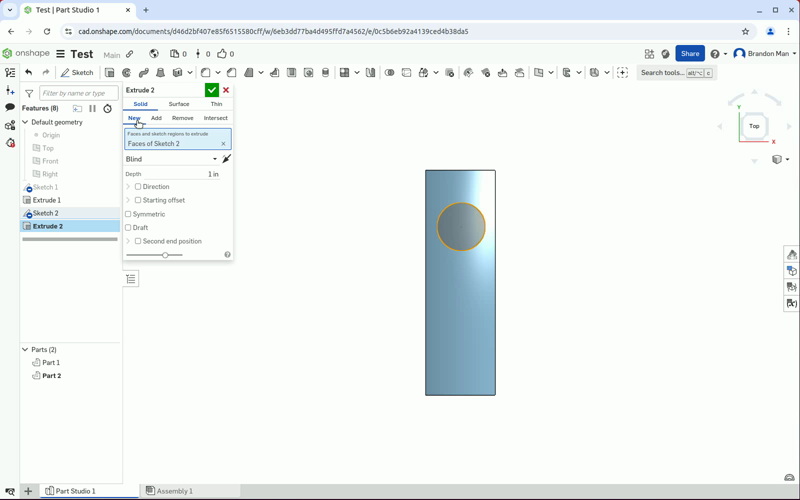
key(tab, 4)
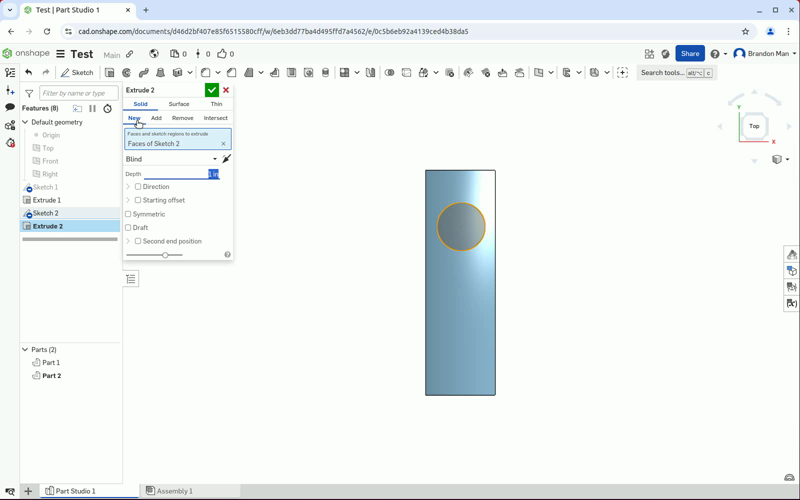
text(7.703)
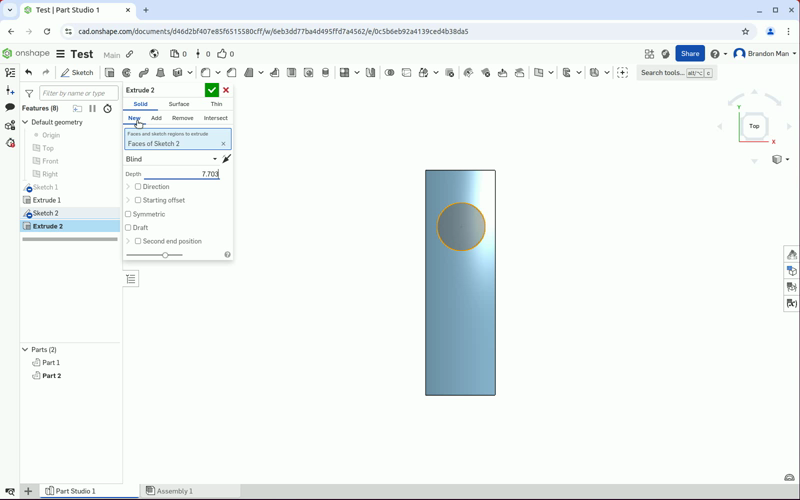
key(enter)
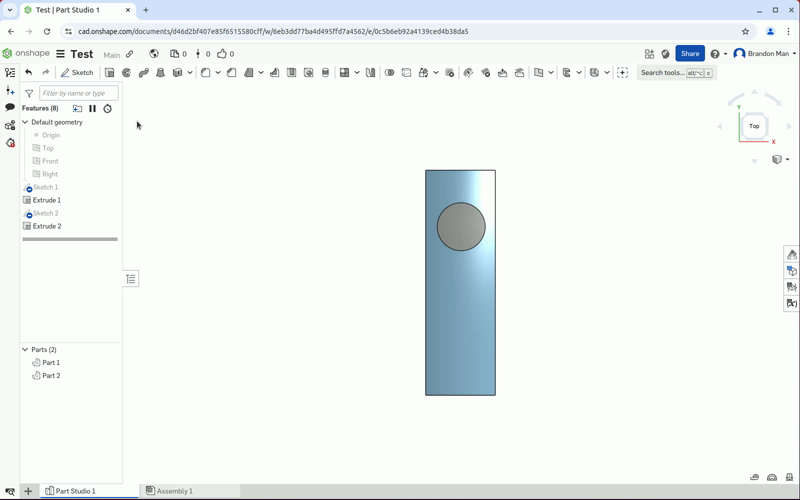
key(shift+h)
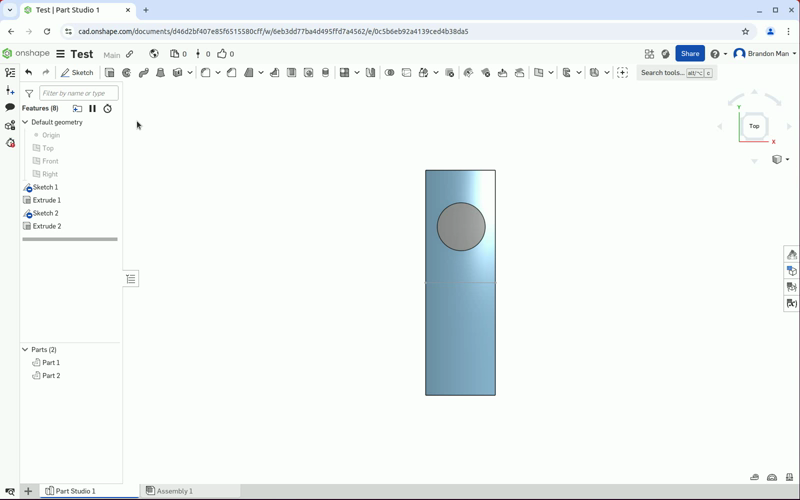
key(shift+h)
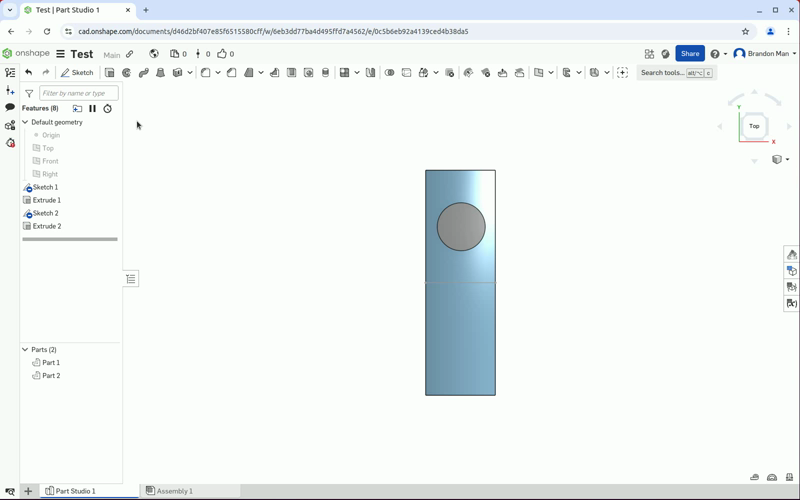
key(shift+7)
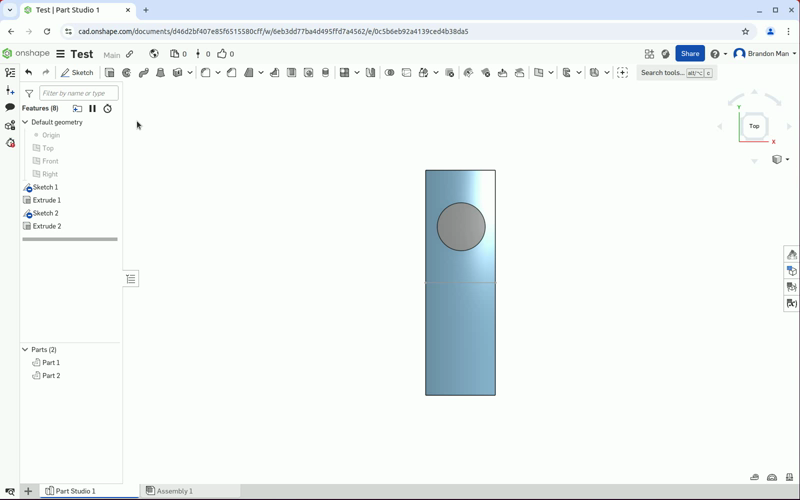
key(up, 3)
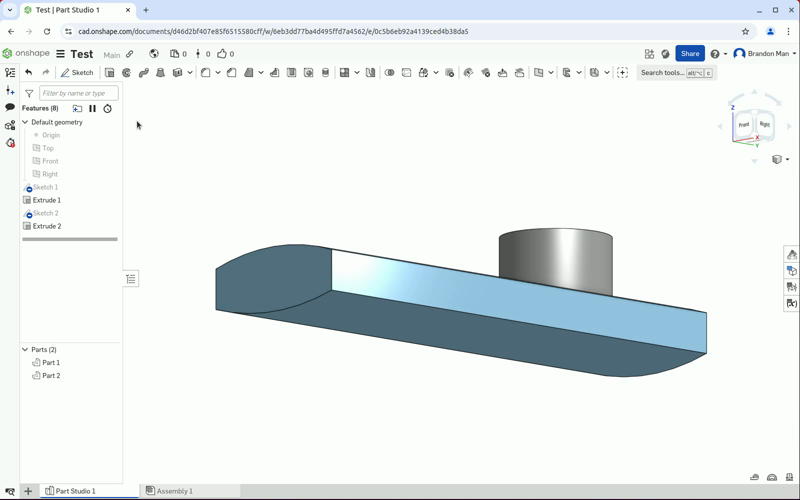
key(left, 3)
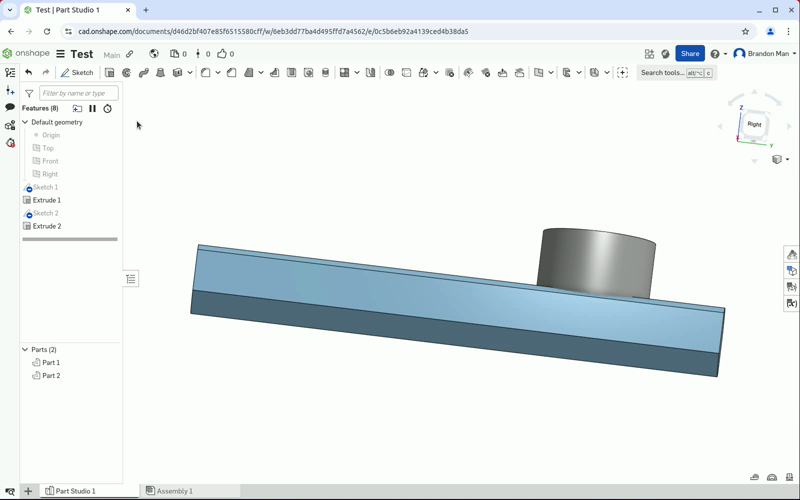
key(right, 3)
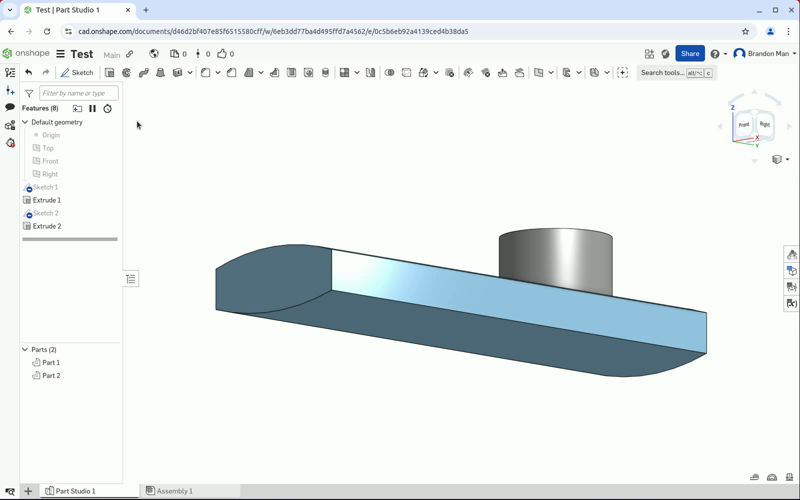
key(down, 3)
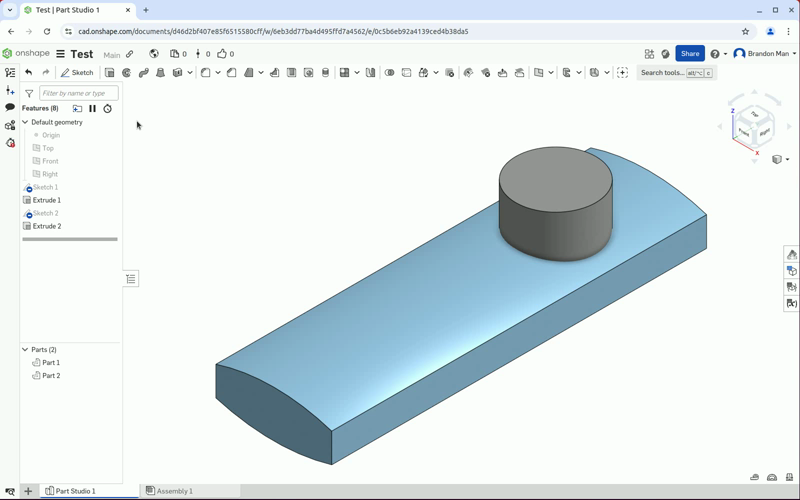
mouse_move(73, 189)
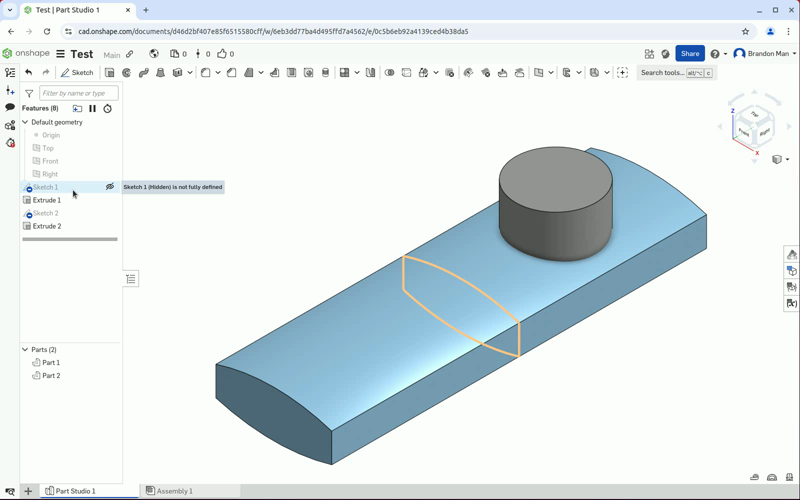
click(73, 189)